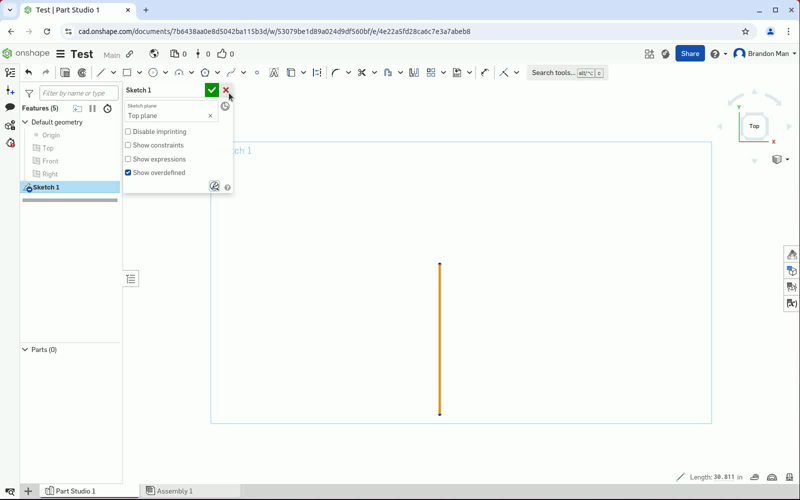
key(shift+h)
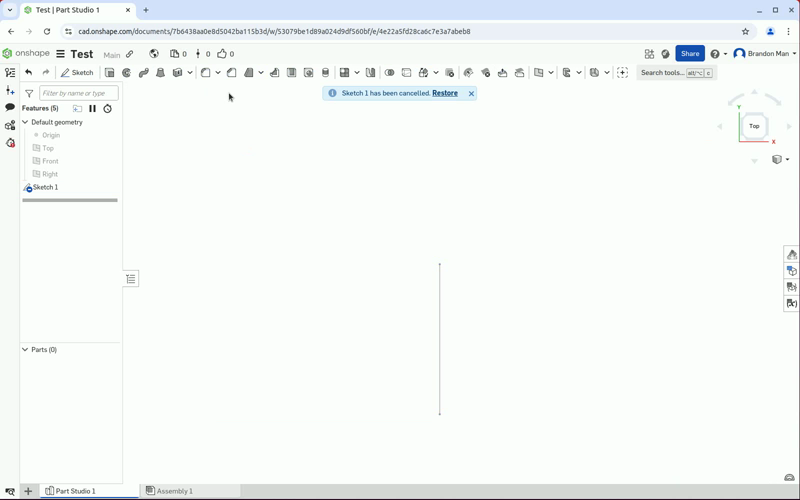
key(shift+s)
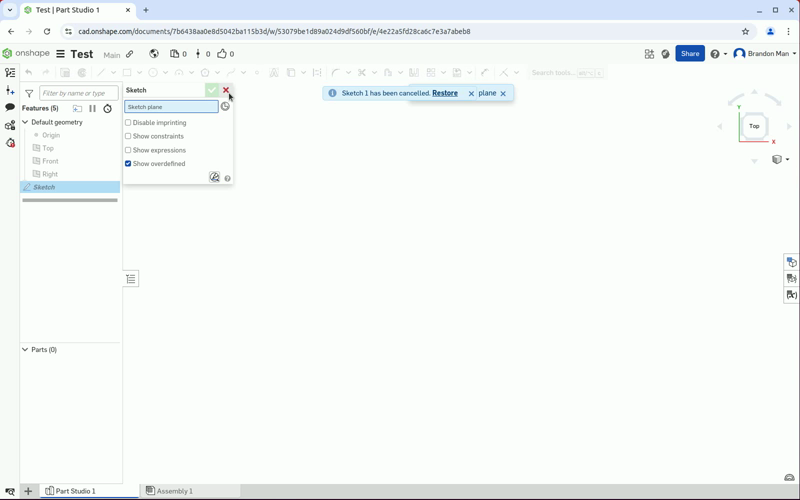
mouse_move(73, 150)
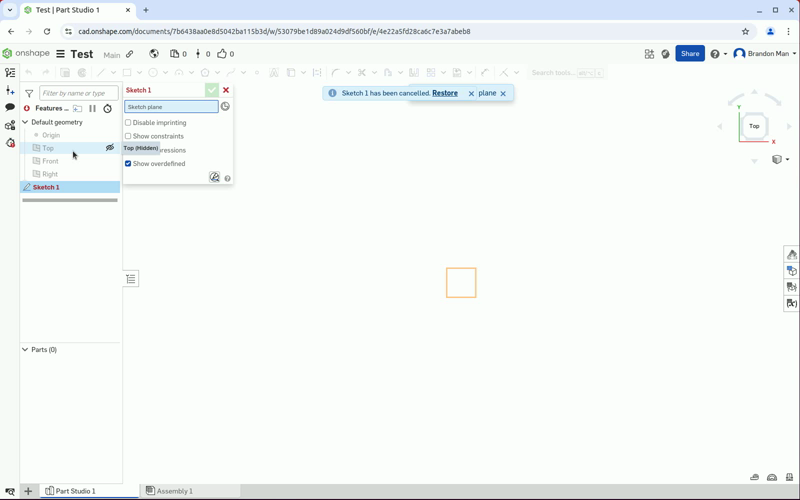
click(73, 150)
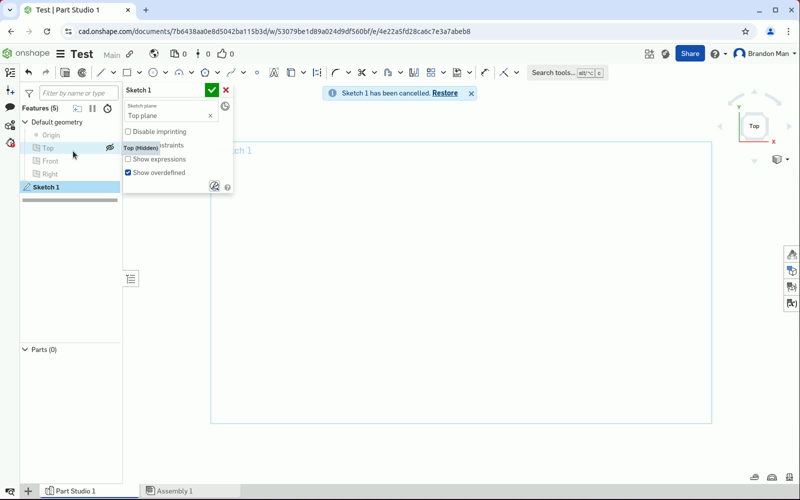
mouse_move(73, 352)
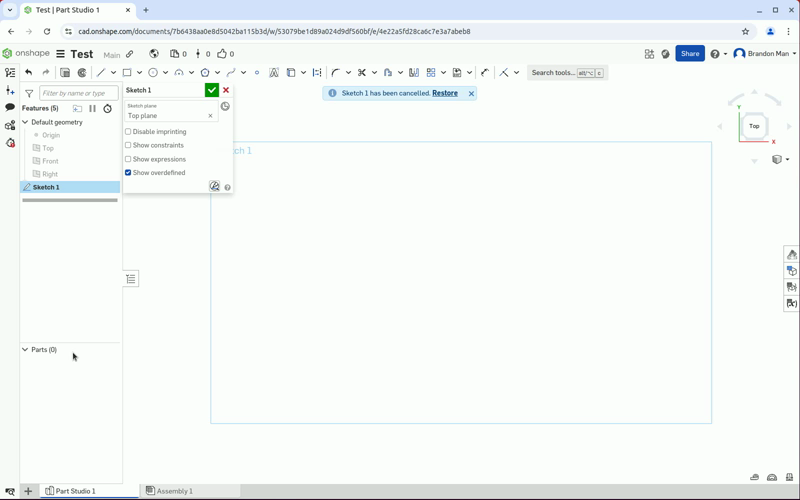
key(y)
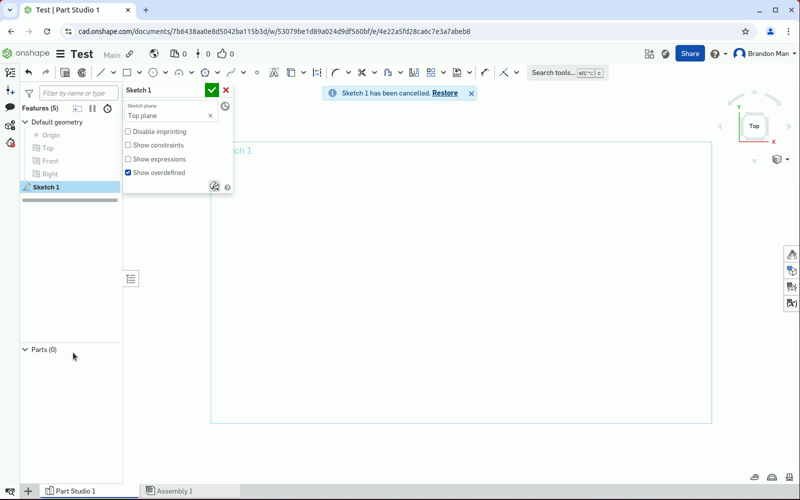
key(l)
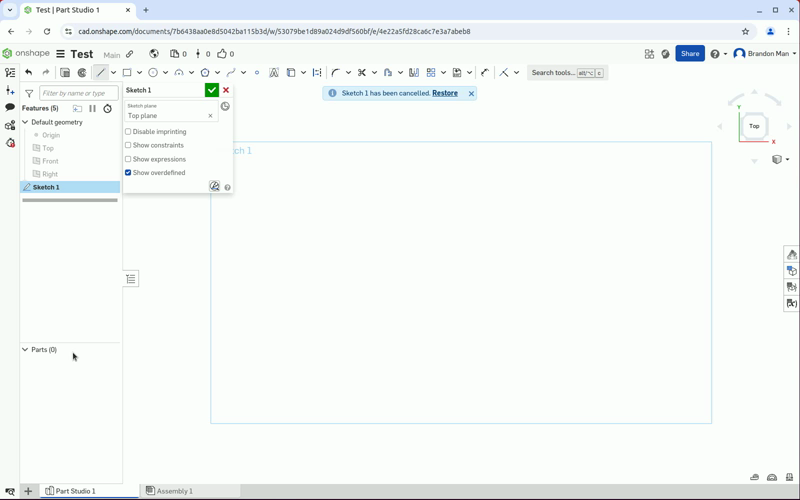
key_down(shift)
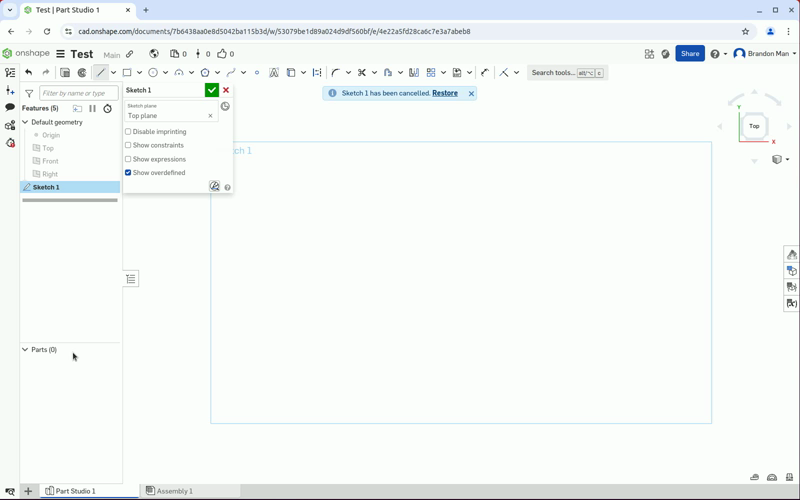
mouse_move(418, 329)
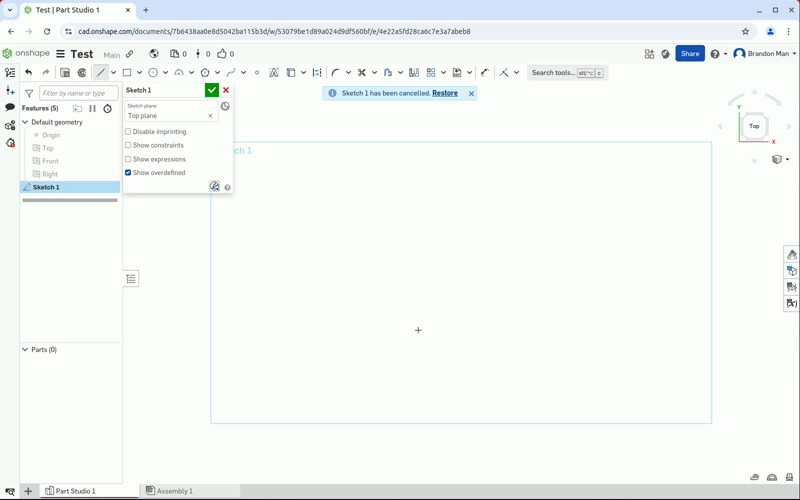
click(418, 329)
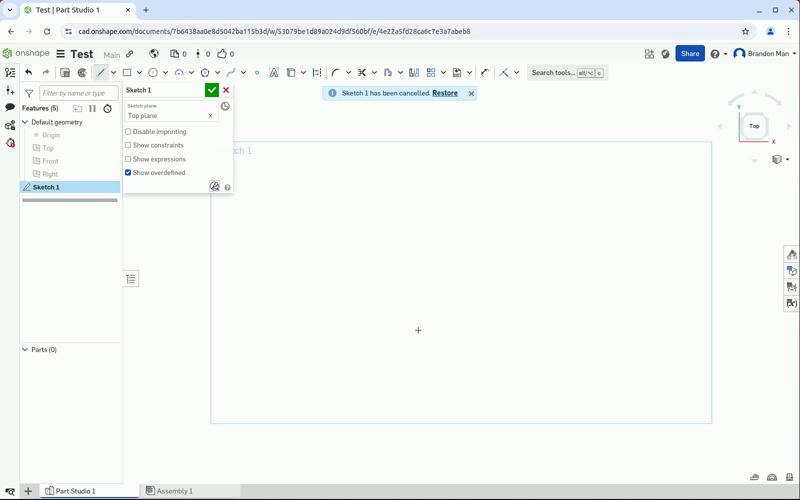
key_up(shift)
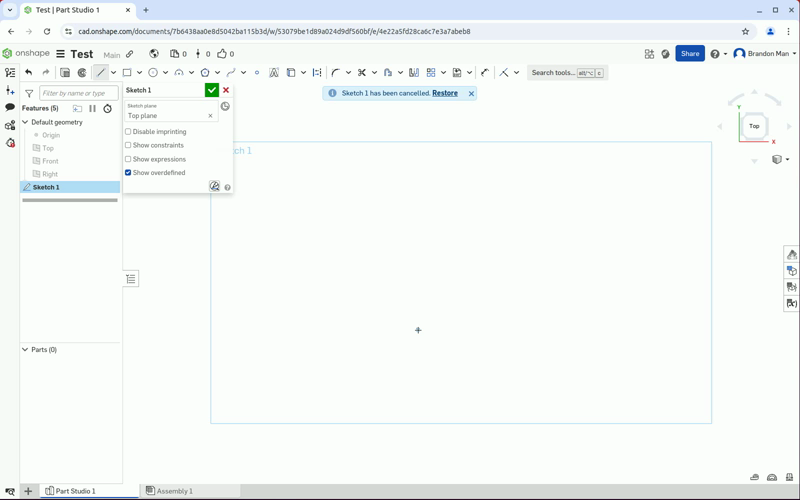
key_down(shift)
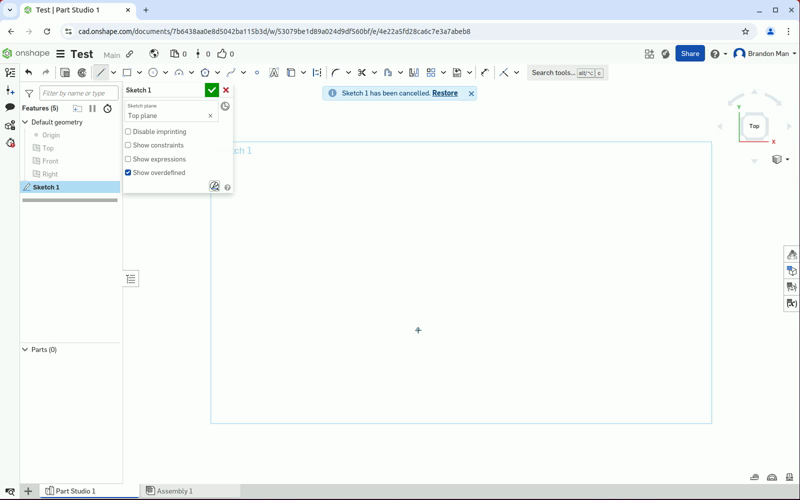
mouse_move(543, 329)
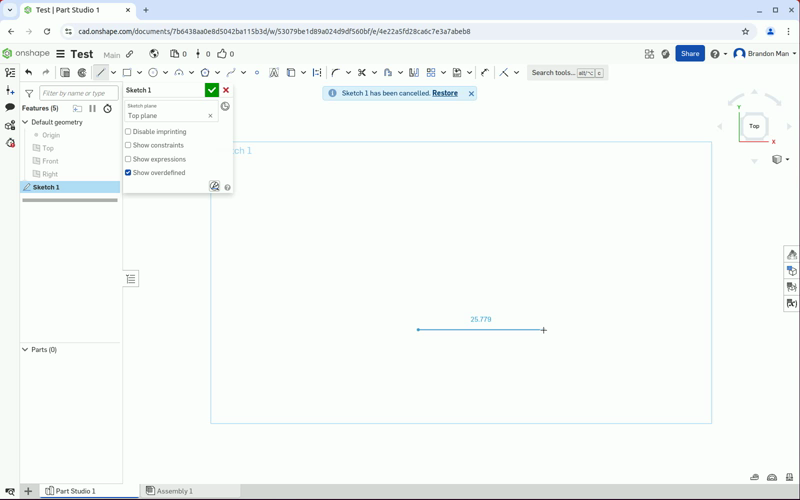
click(543, 329)
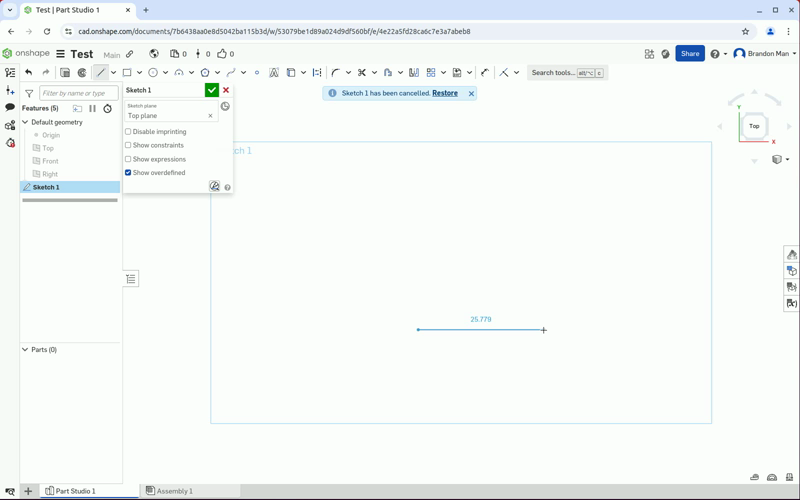
key_up(shift)
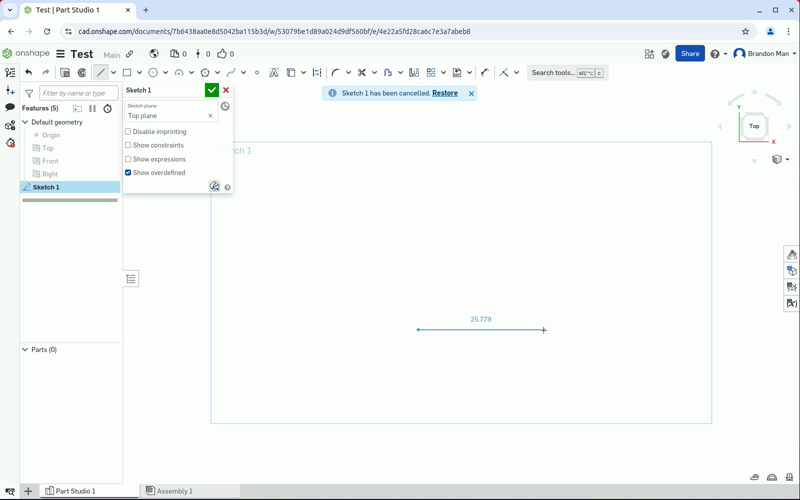
key_down(shift)
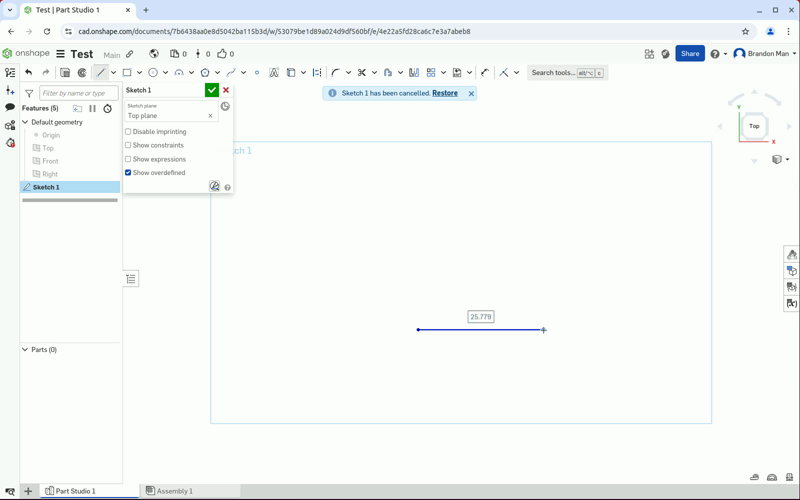
mouse_move(543, 204)
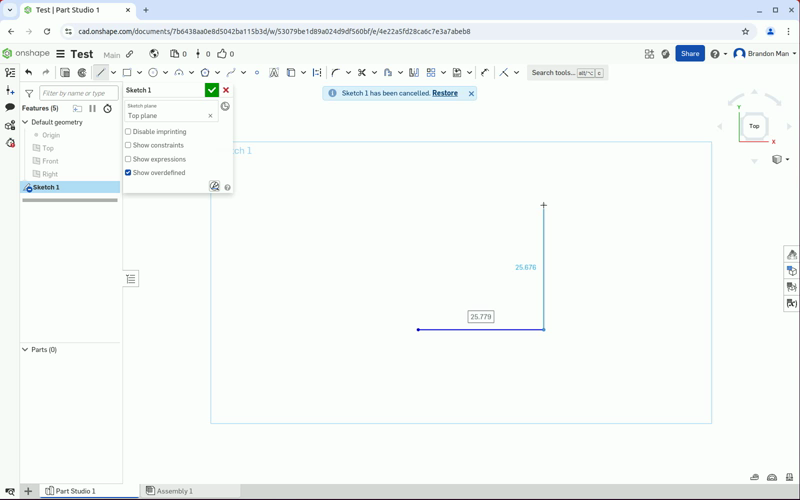
click(543, 204)
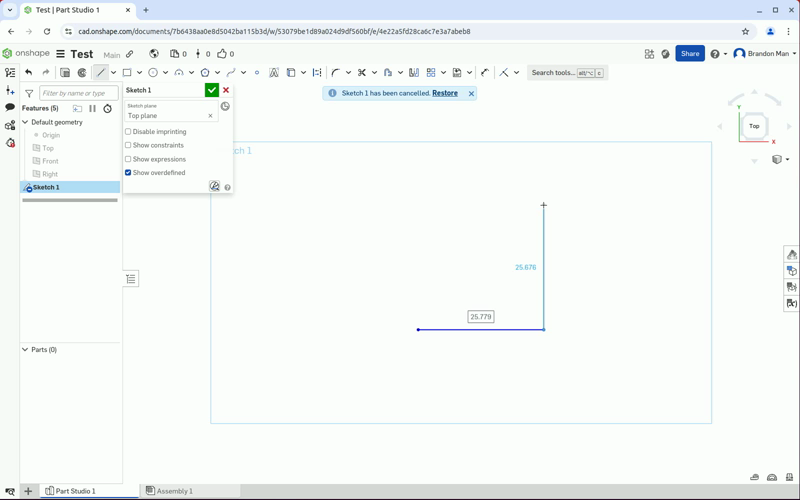
key_up(shift)
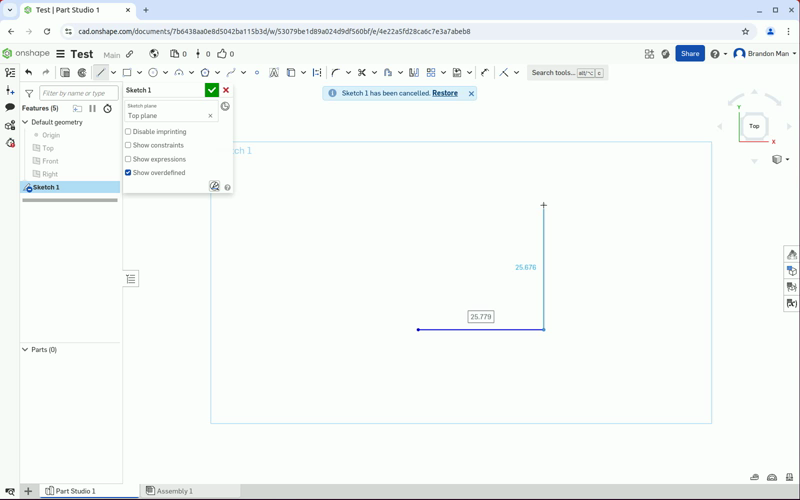
key_down(shift)
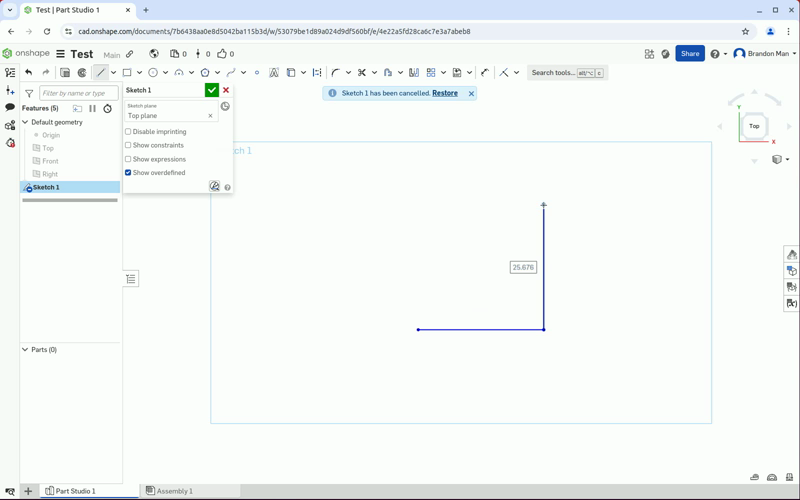
mouse_move(418, 204)
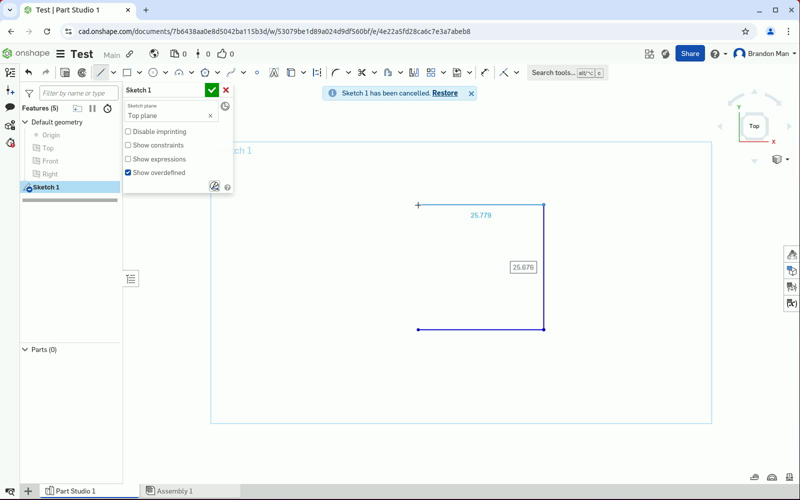
click(418, 204)
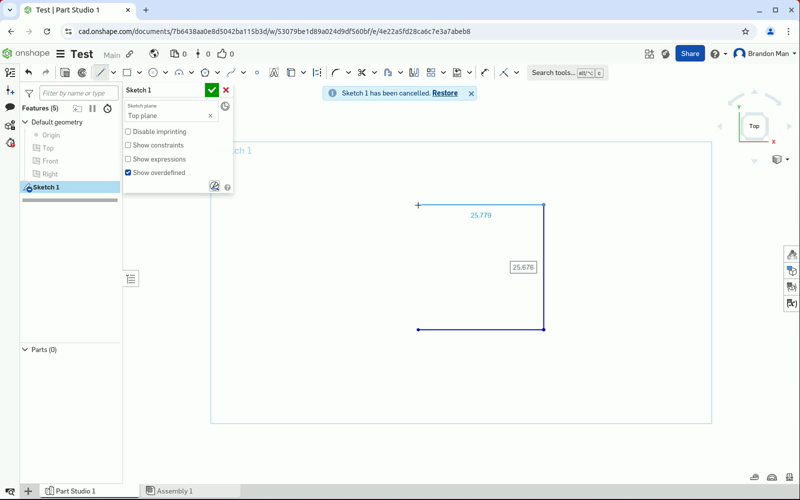
key_up(shift)
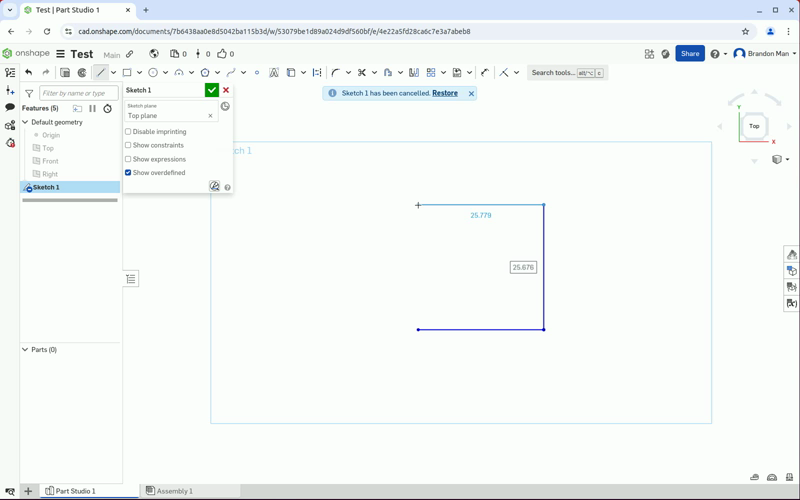
key_down(shift)
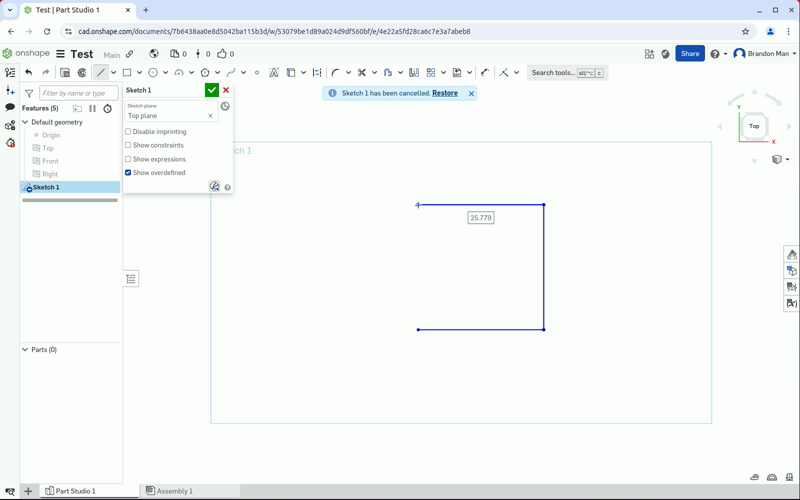
mouse_move(418, 329)
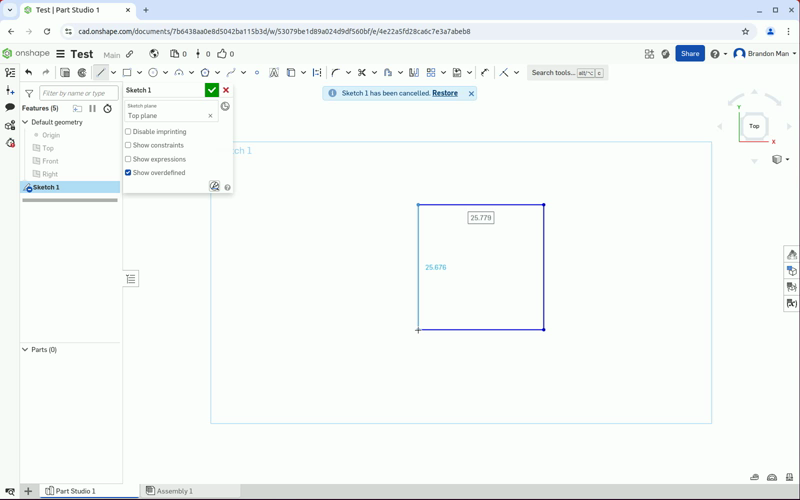
key_up(shift)
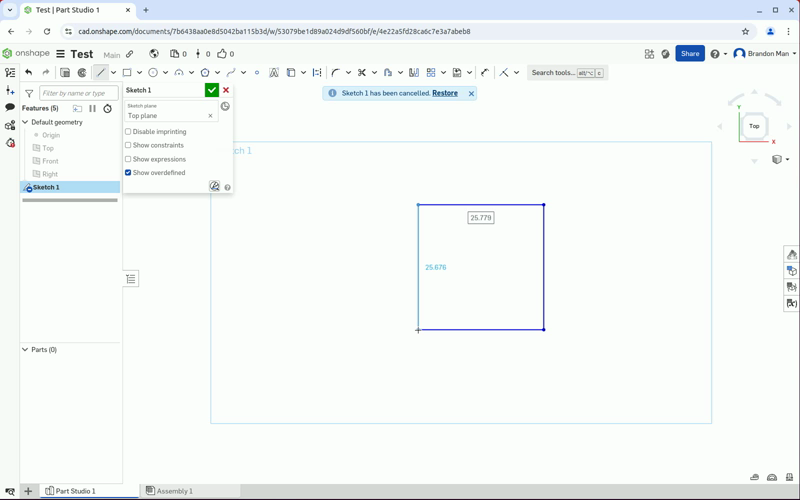
click(418, 329)
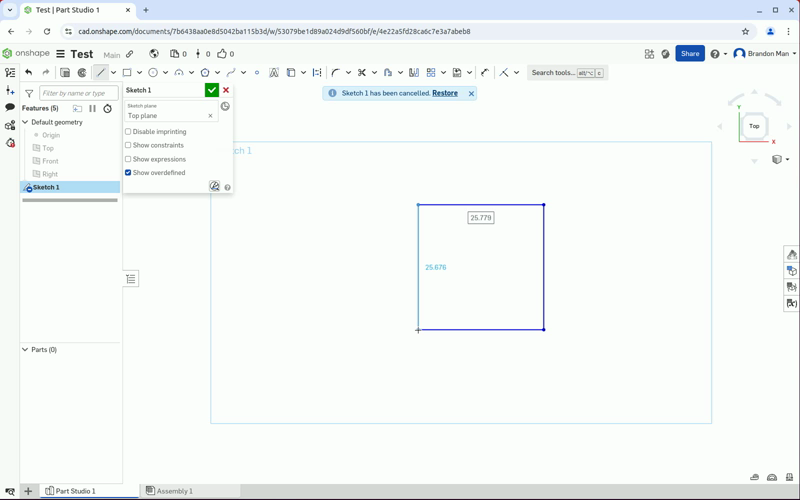
key(esc)
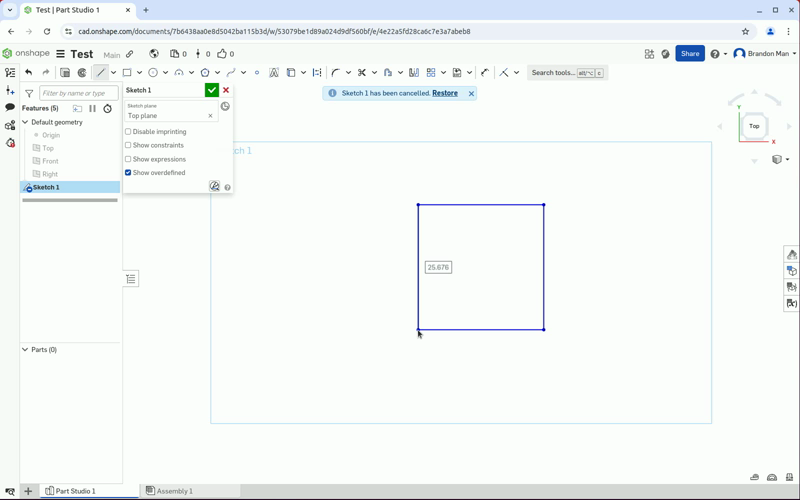
mouse_move(513, 256)
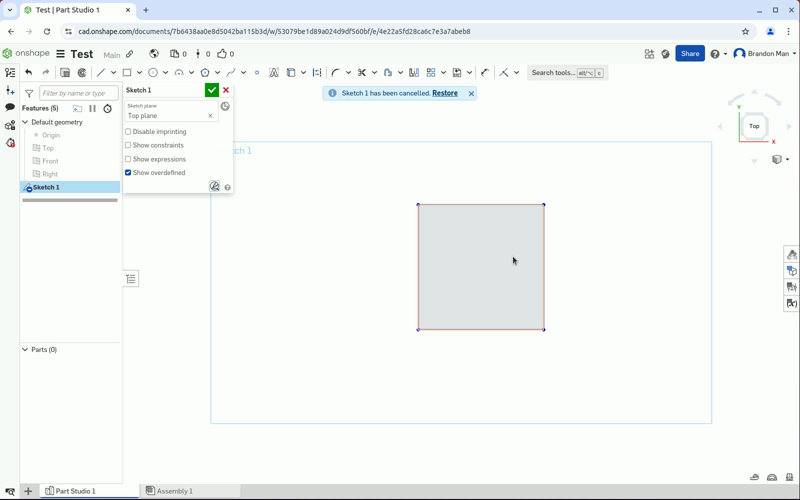
click(513, 256)
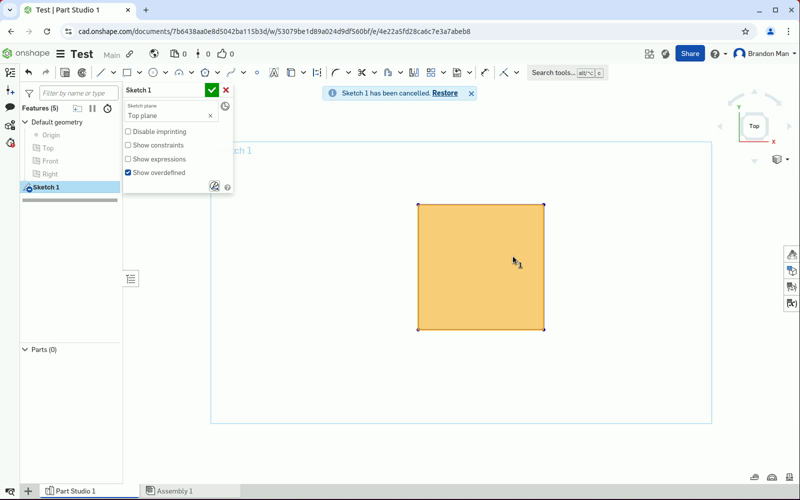
mouse_move(73, 352)
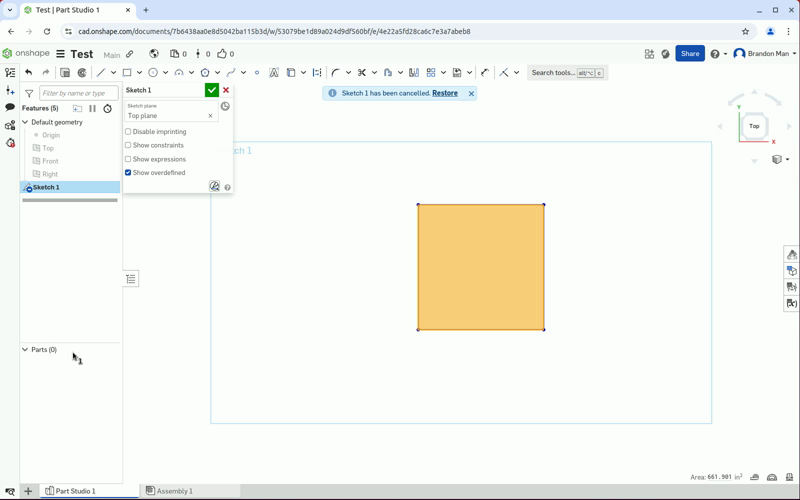
key(shift+y)
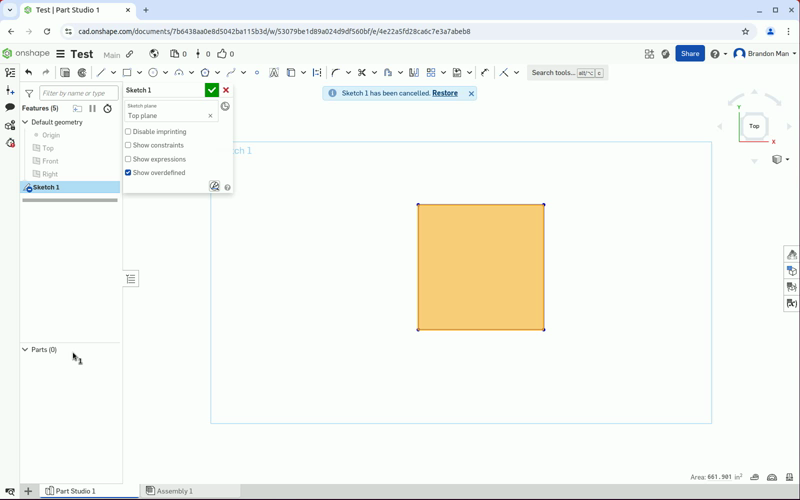
key(shift+e)
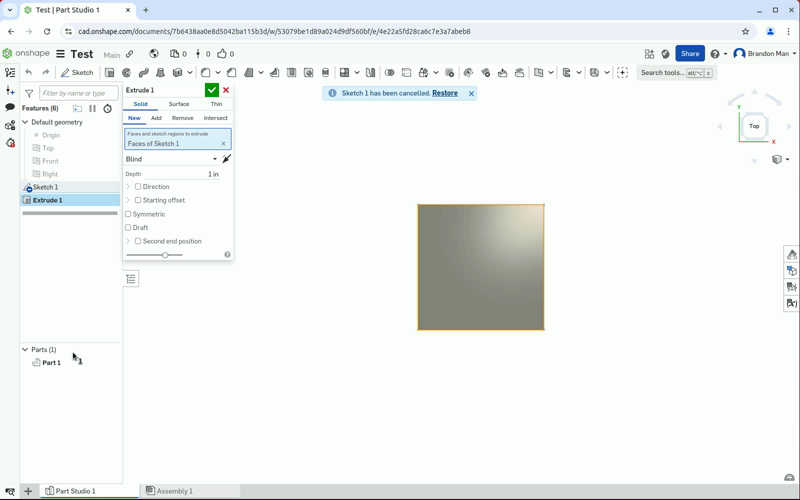
mouse_move(143, 106)
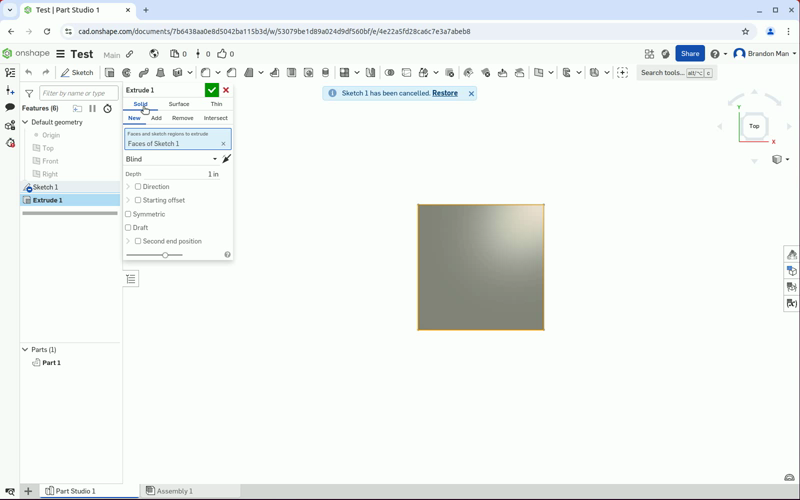
click(143, 106)
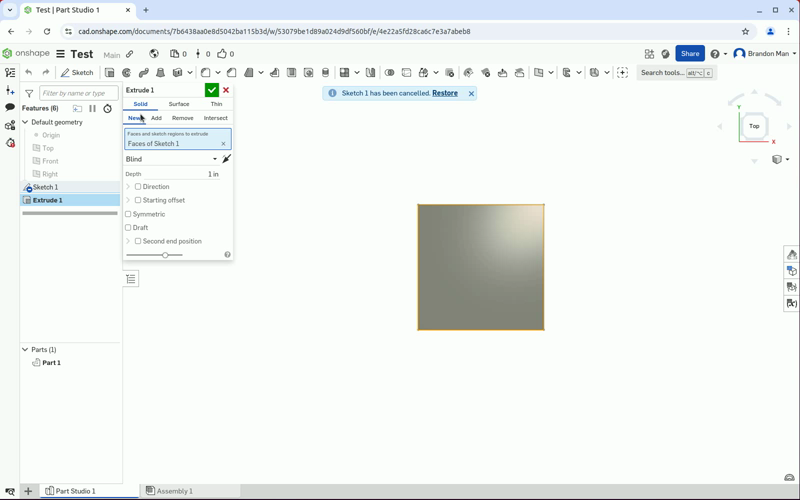
mouse_move(137, 120)
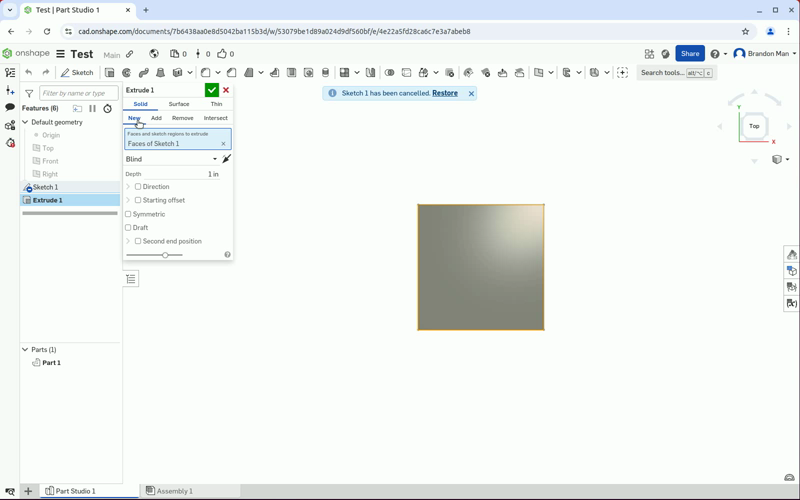
click(137, 120)
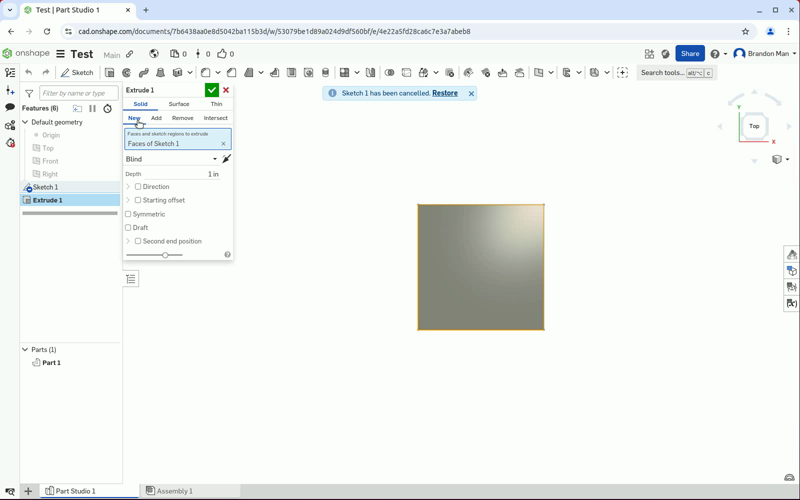
key(tab, 4)
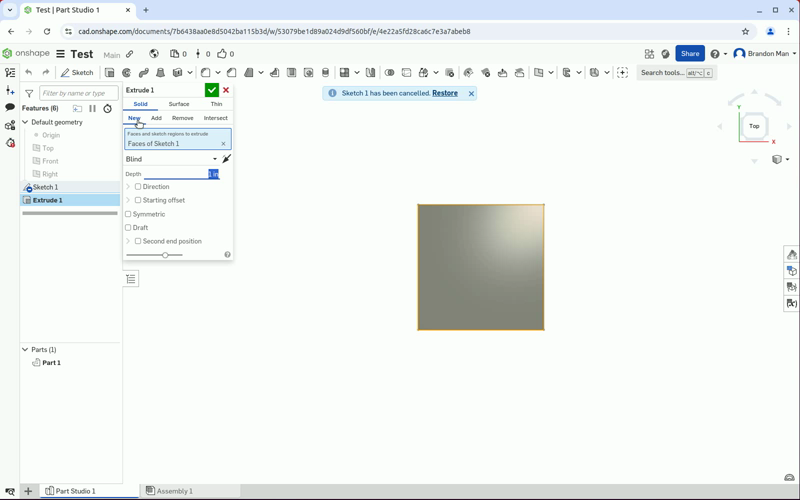
text(12.758)
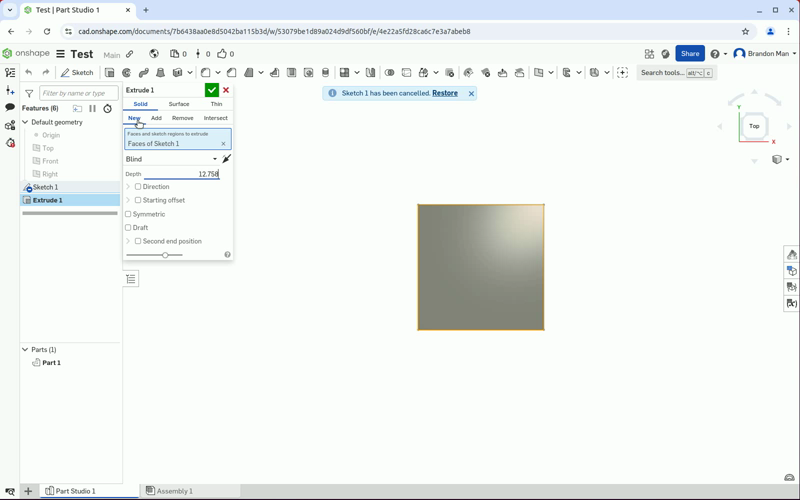
key(enter)
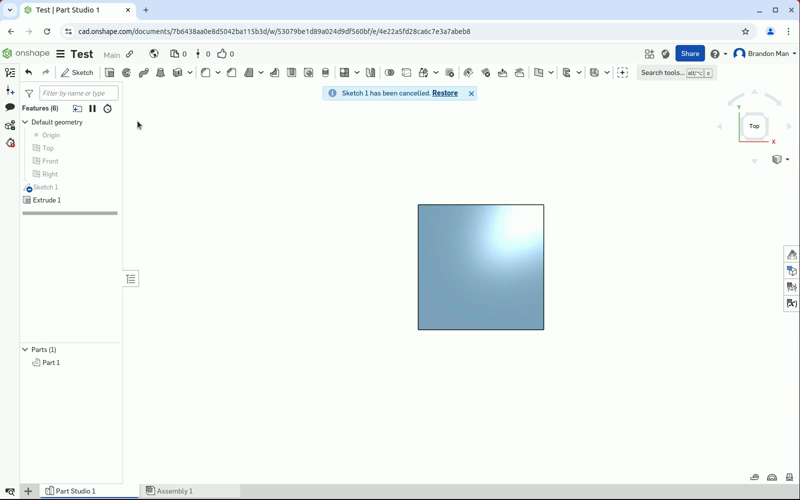
key(shift+h)
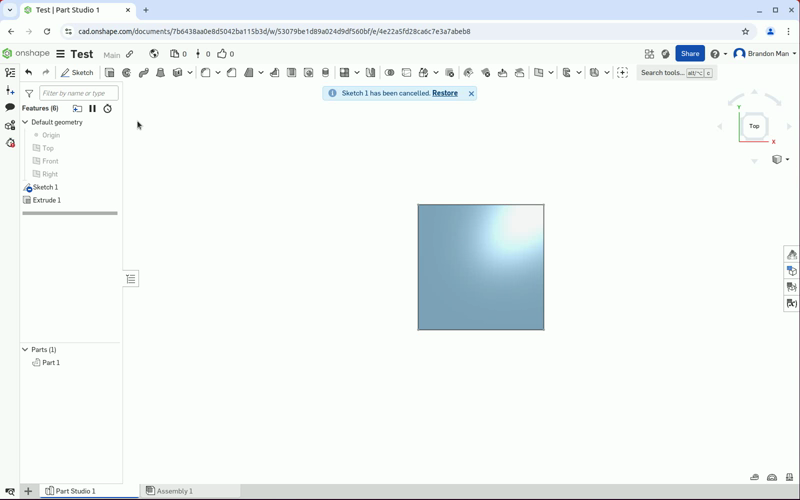
key(shift+h)
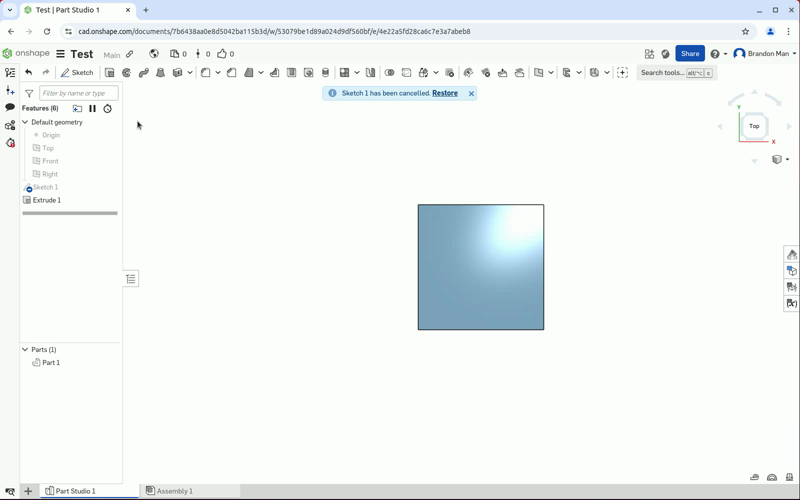
mouse_move(73, 189)
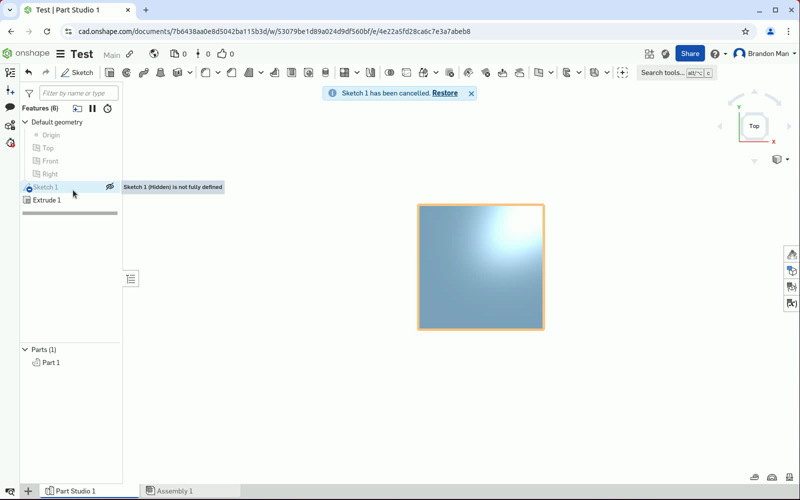
click(73, 189)
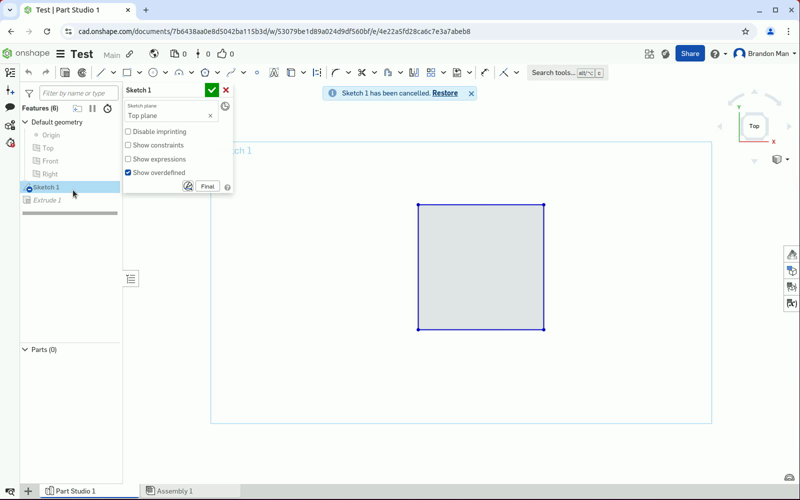
mouse_move(229, 92)
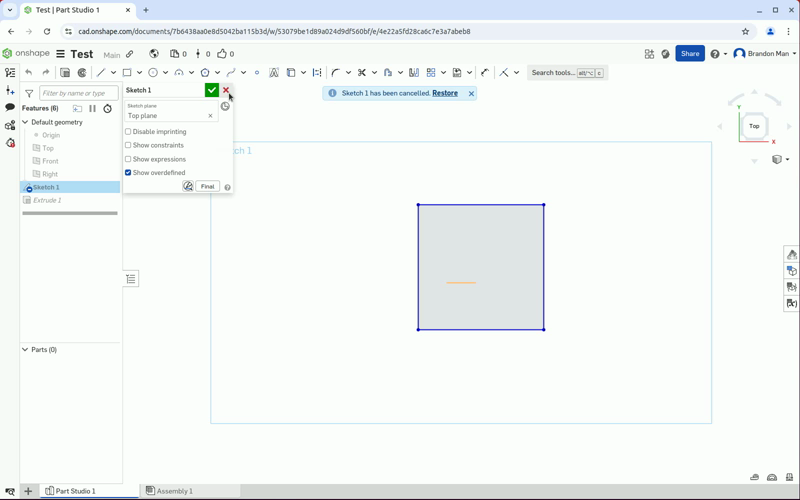
click(229, 92)
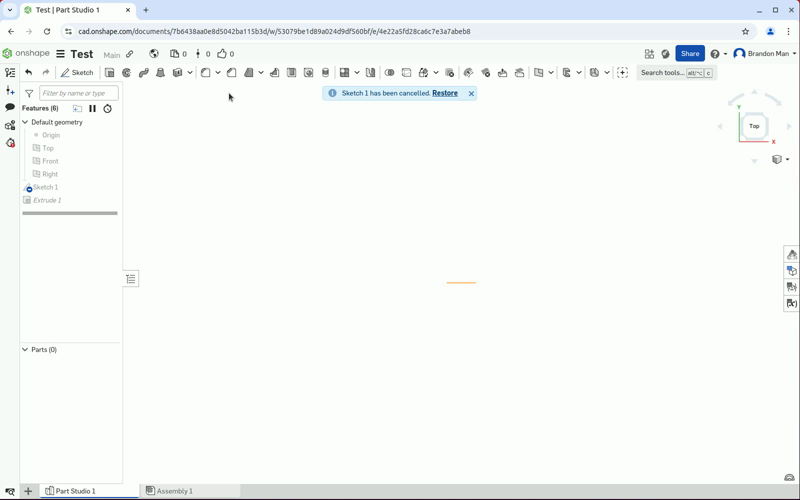
mouse_move(541, 75)
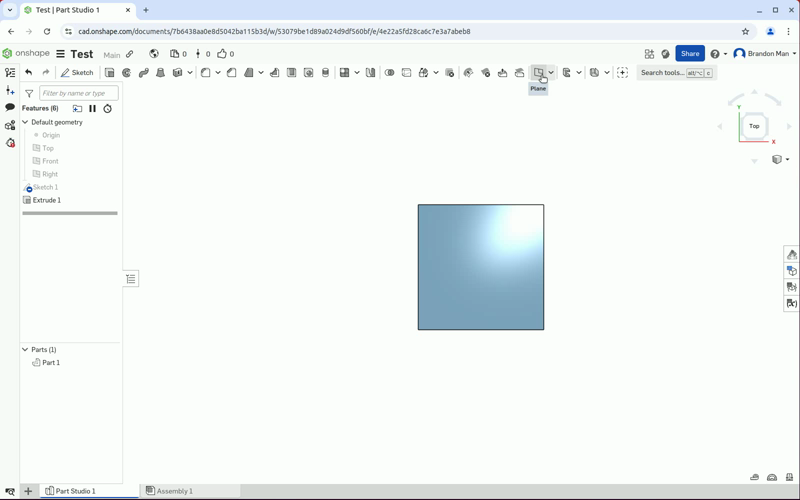
click(541, 75)
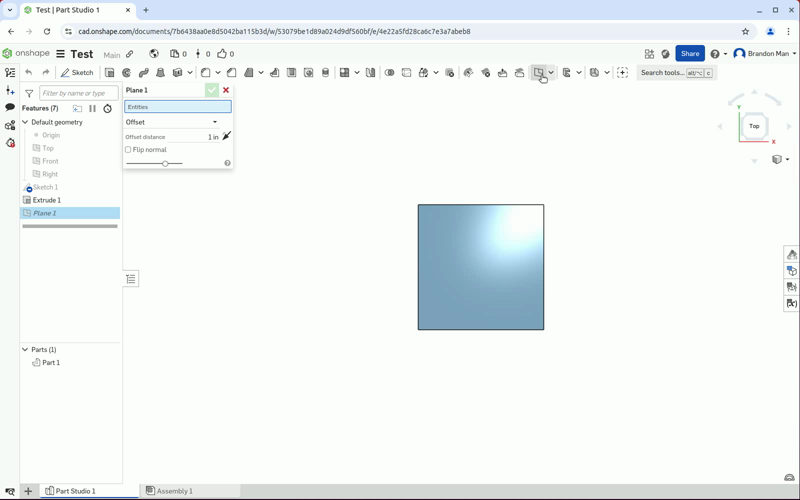
mouse_move(73, 150)
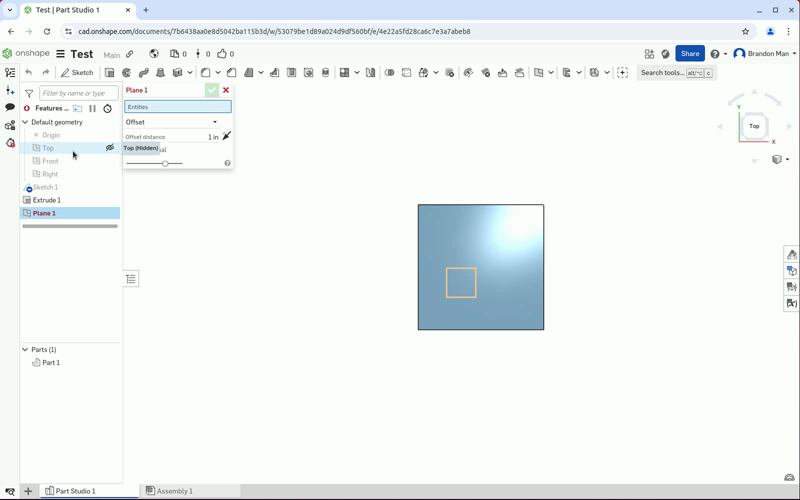
click(73, 150)
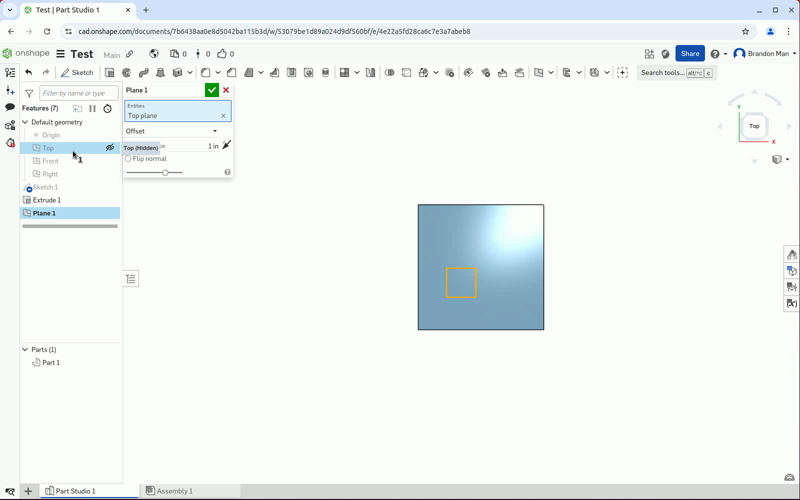
key(tab, 2)
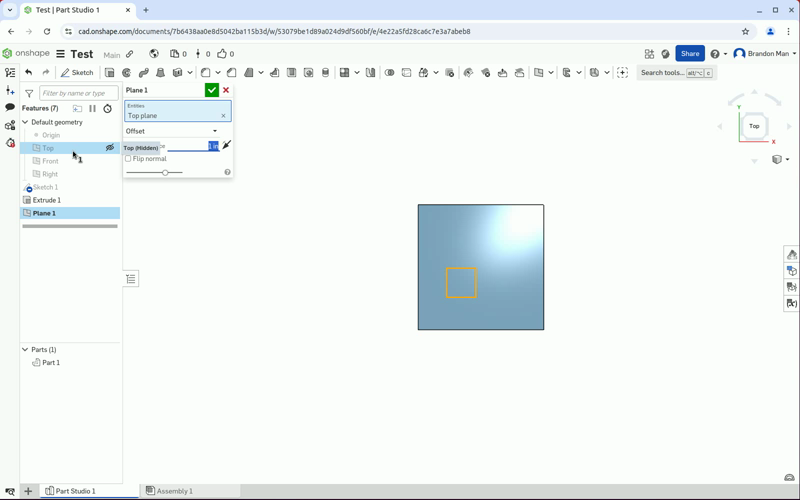
text(12.756)
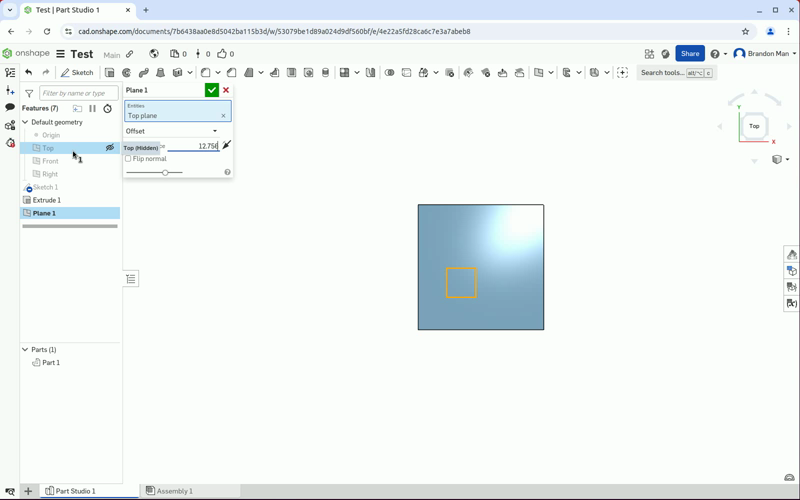
key(enter, 2)
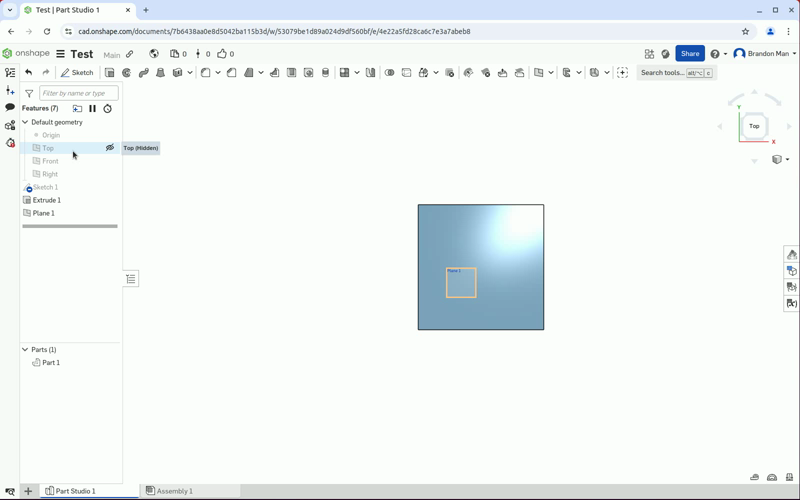
key(shift+s)
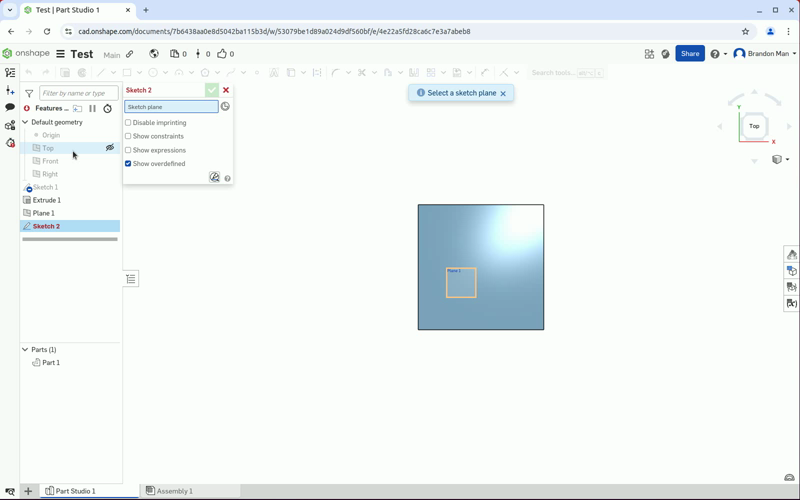
mouse_move(73, 215)
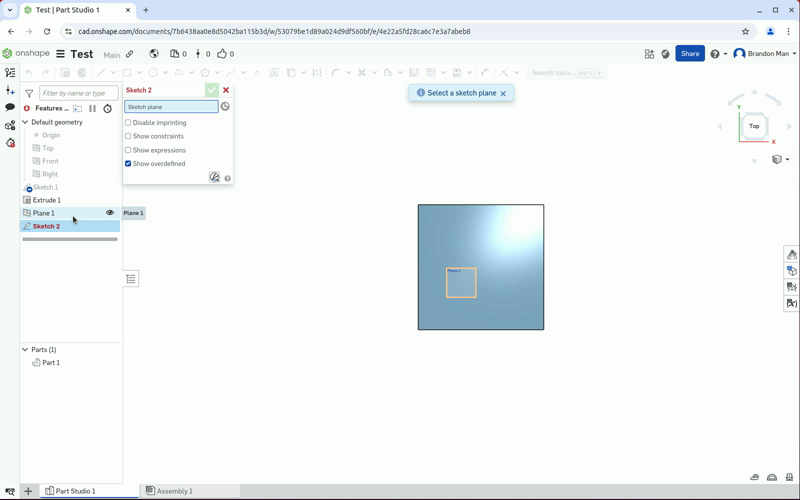
click(73, 215)
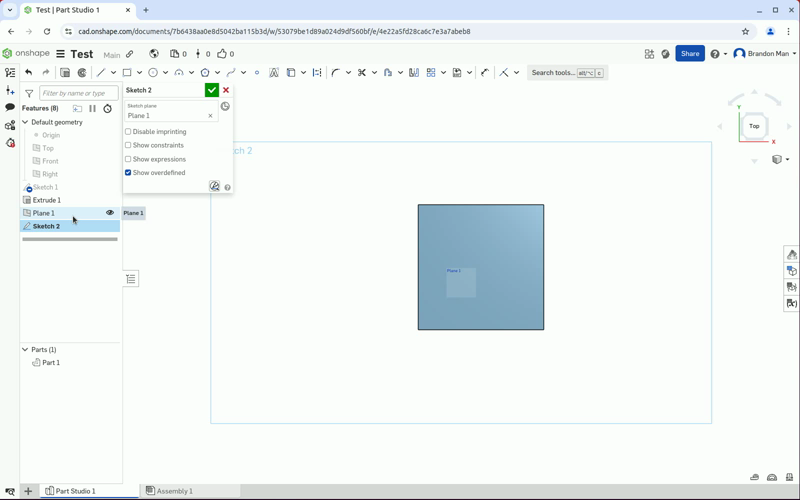
mouse_move(73, 352)
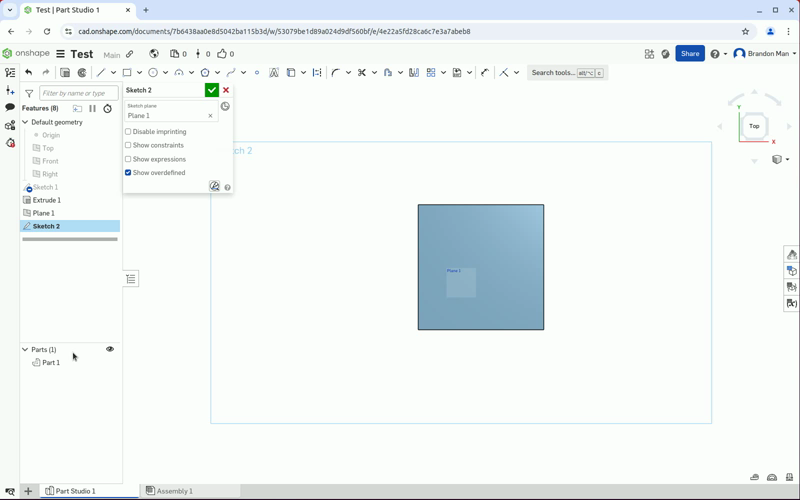
key(y)
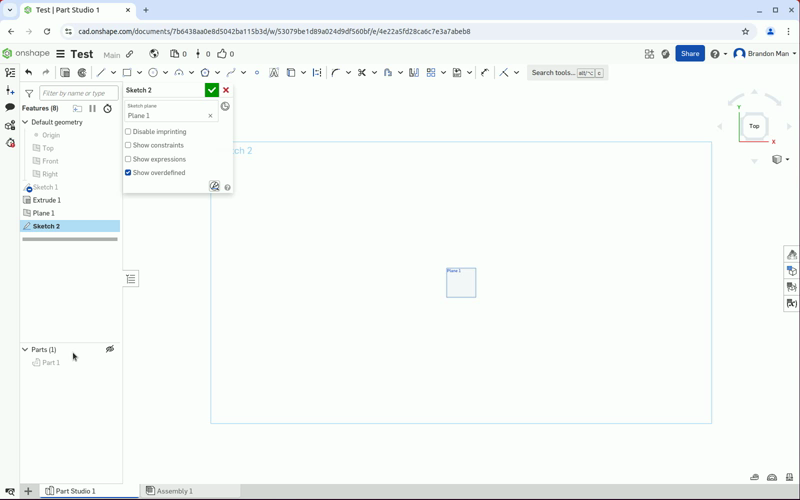
key(c)
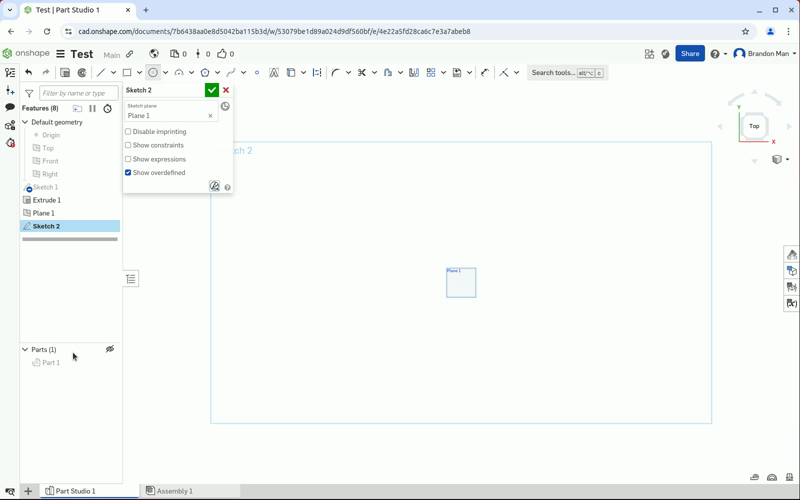
key_down(shift)
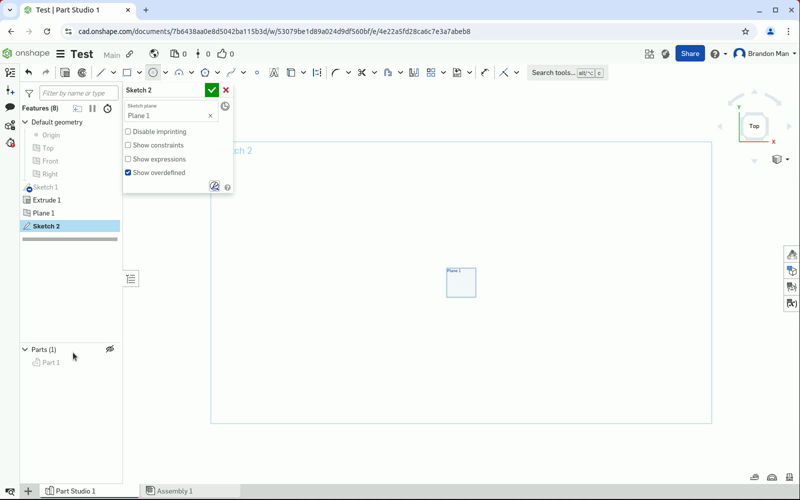
mouse_move(468, 267)
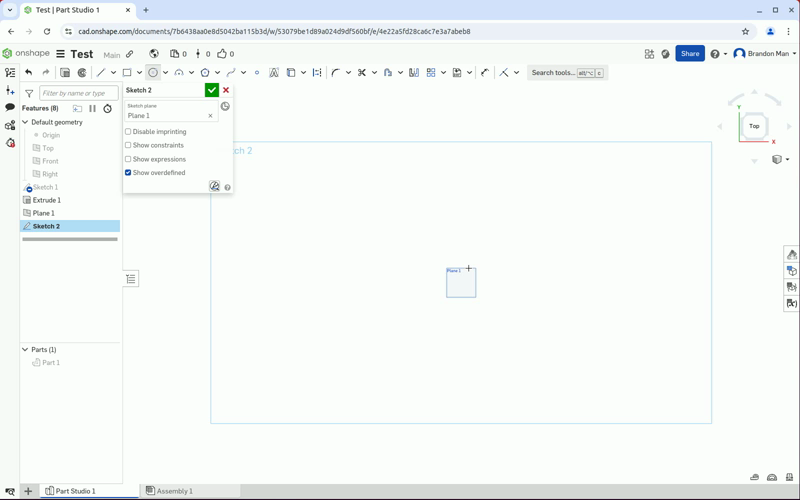
click(468, 267)
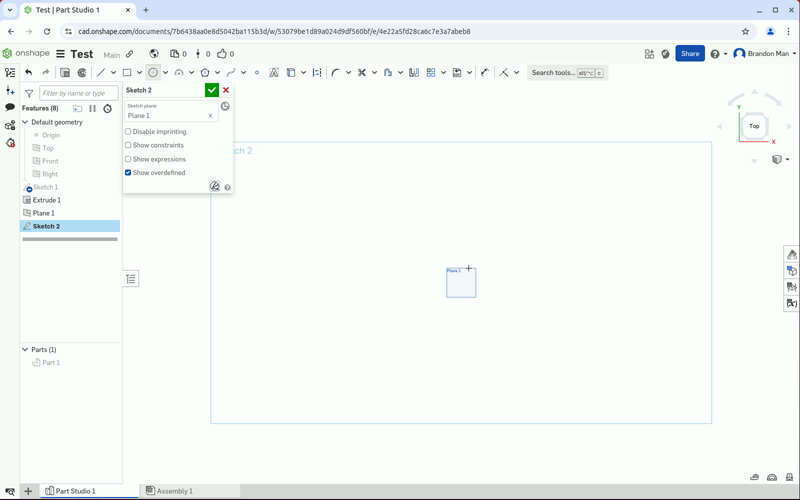
key_up(shift)
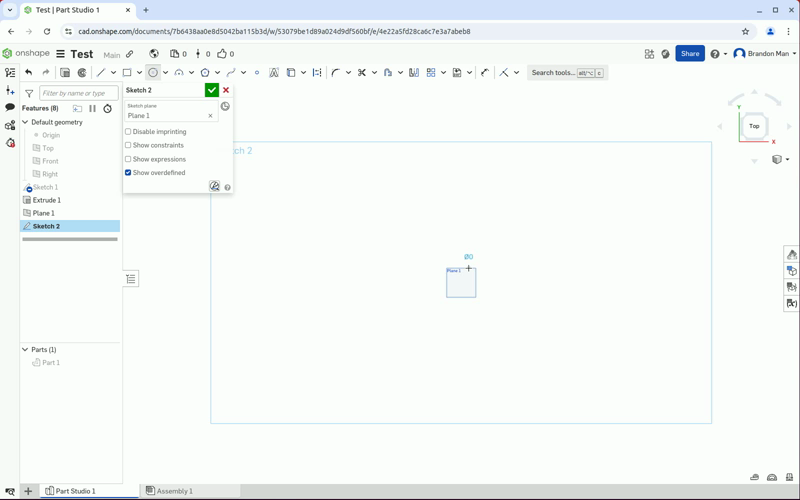
mouse_move(475, 267)
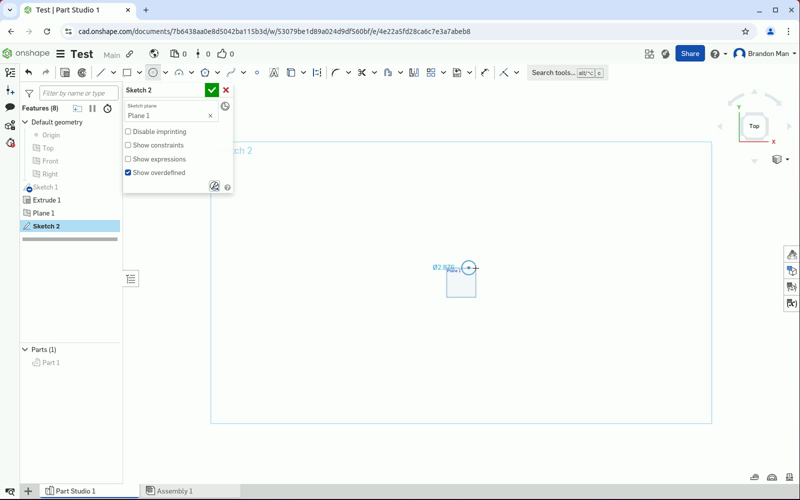
click(475, 267)
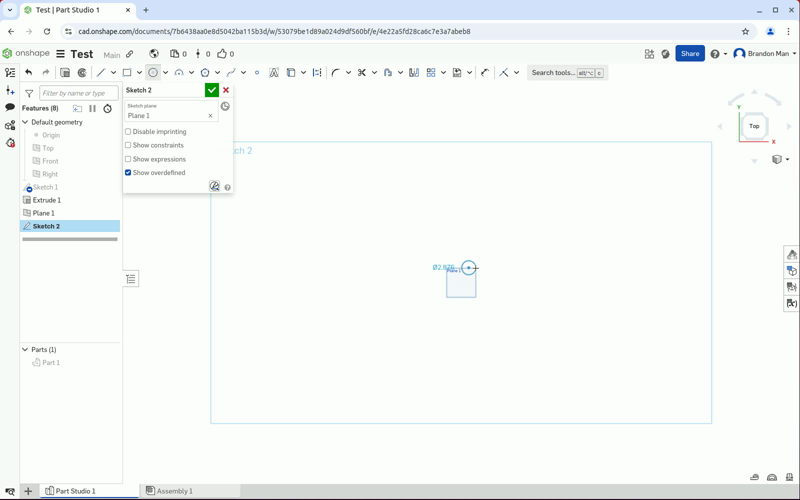
key(esc)
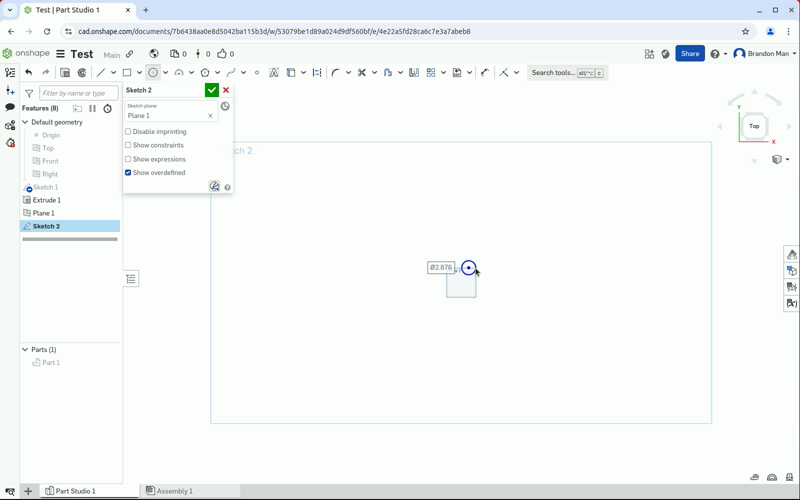
mouse_move(473, 267)
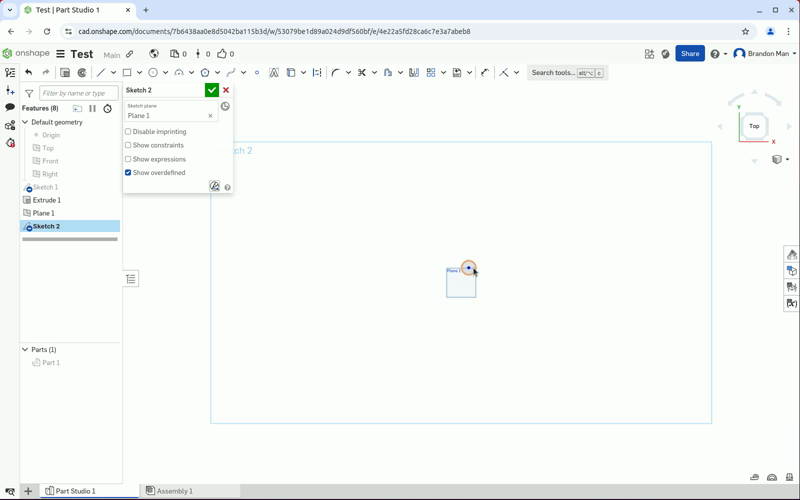
scroll(6)
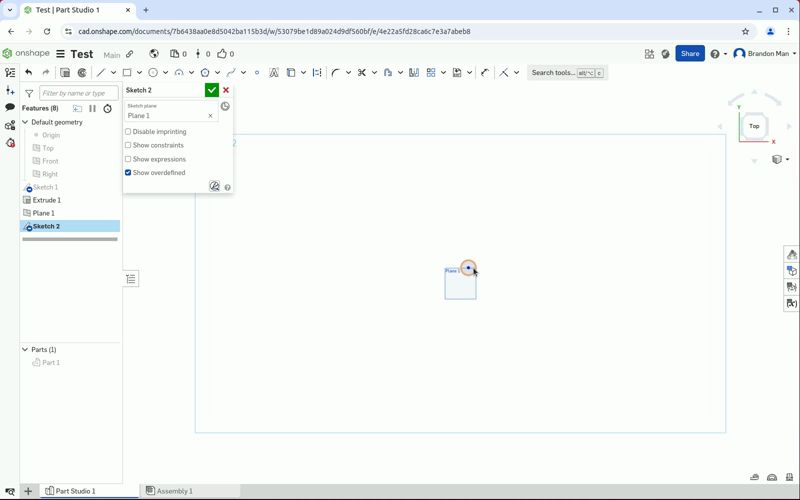
scroll(6)
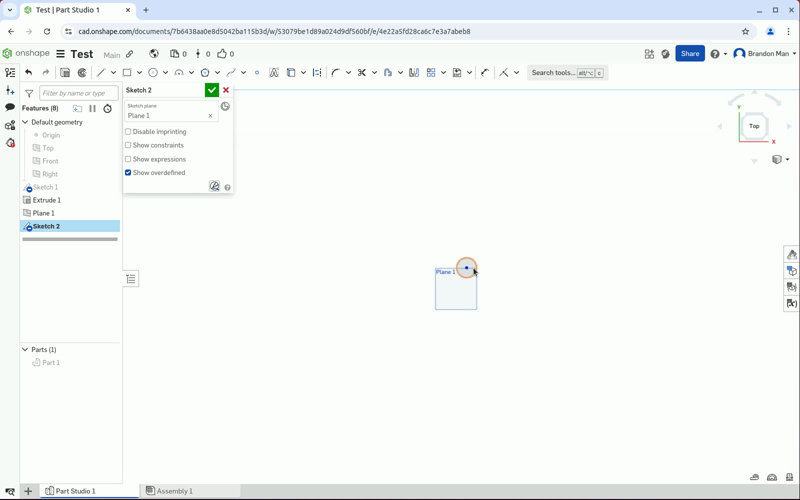
scroll(6)
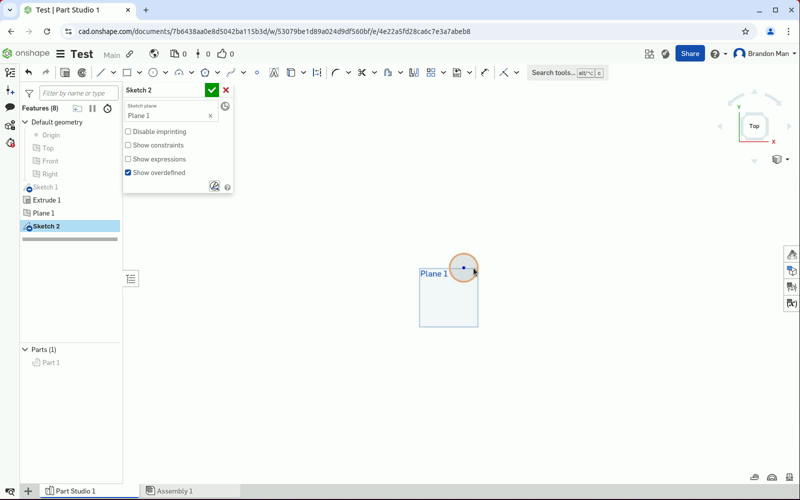
scroll(6)
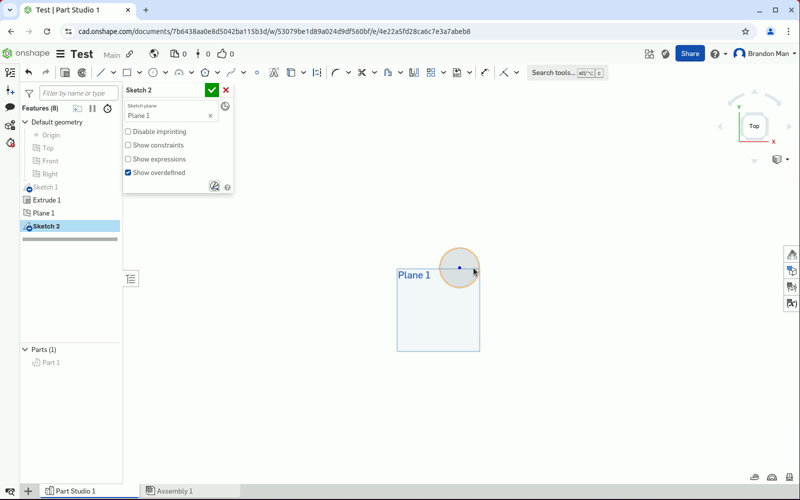
scroll(6)
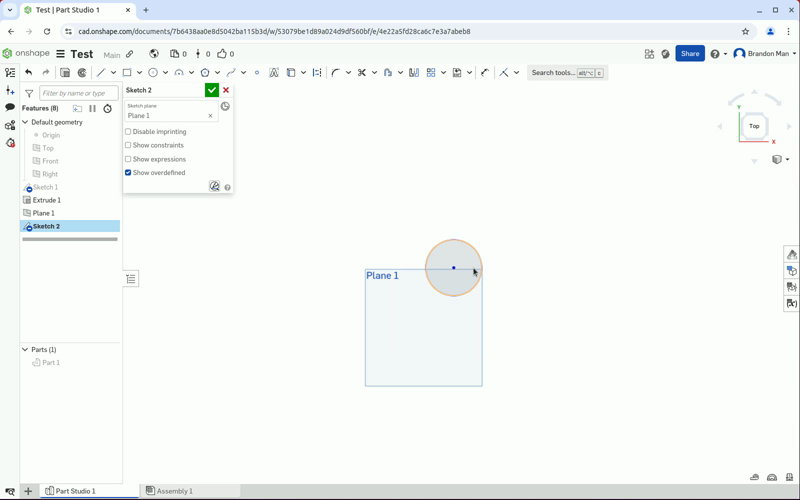
scroll(6)
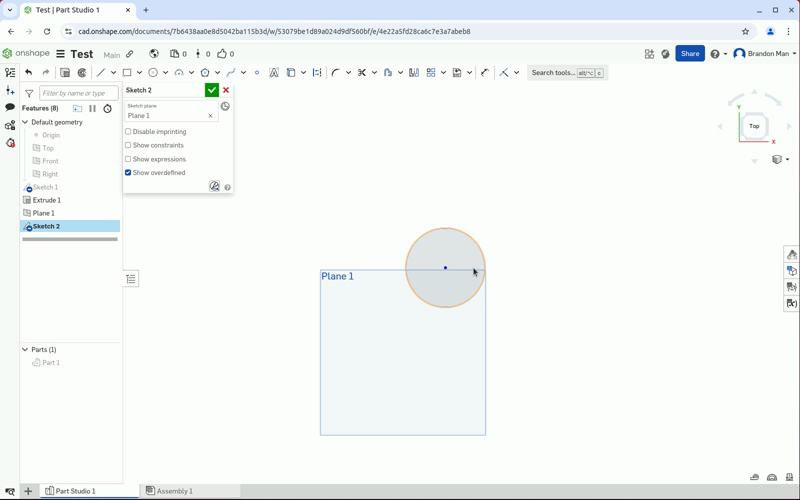
scroll(6)
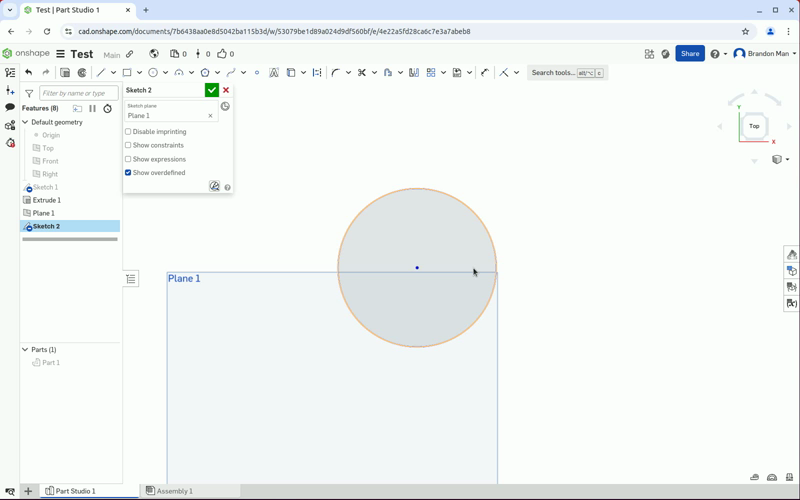
click(473, 267)
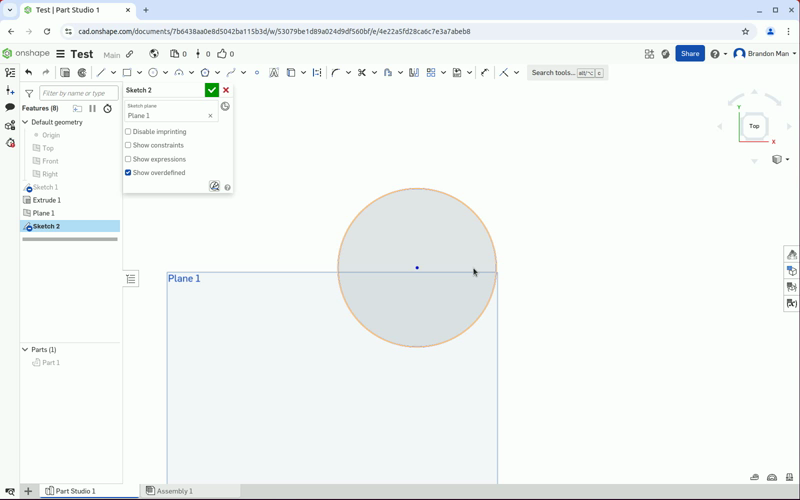
scroll(-6)
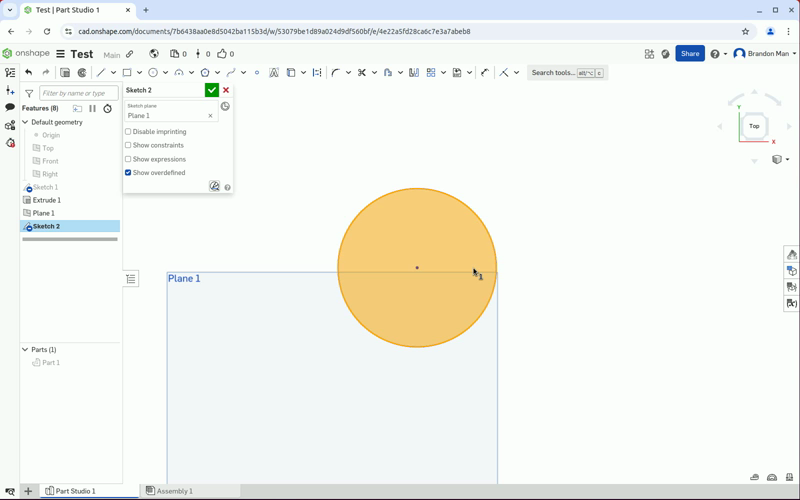
scroll(-6)
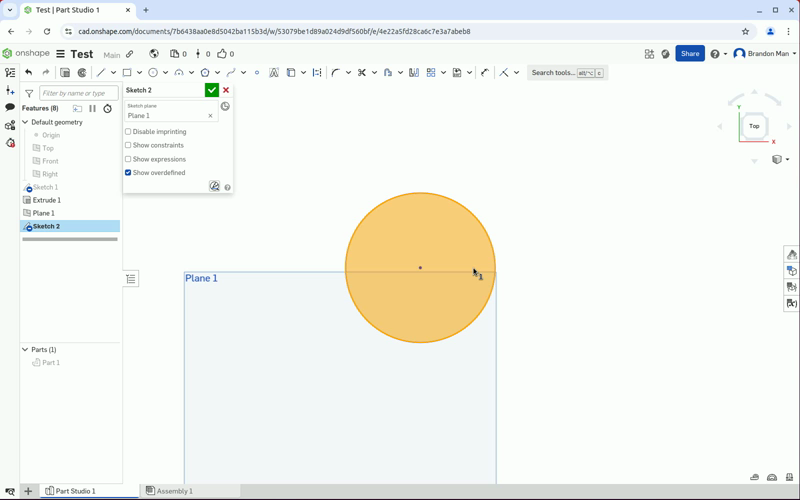
scroll(-6)
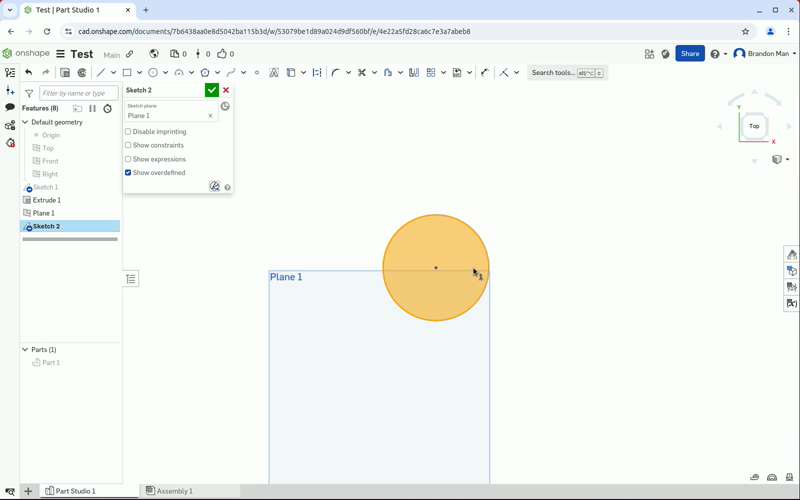
scroll(-6)
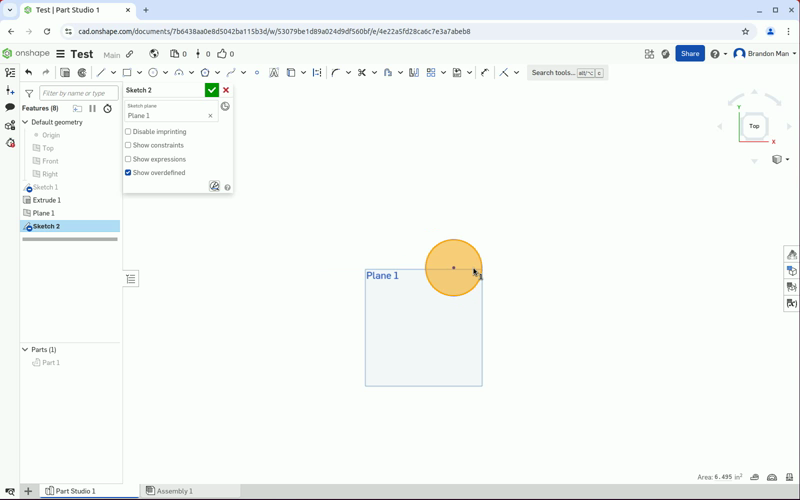
scroll(-6)
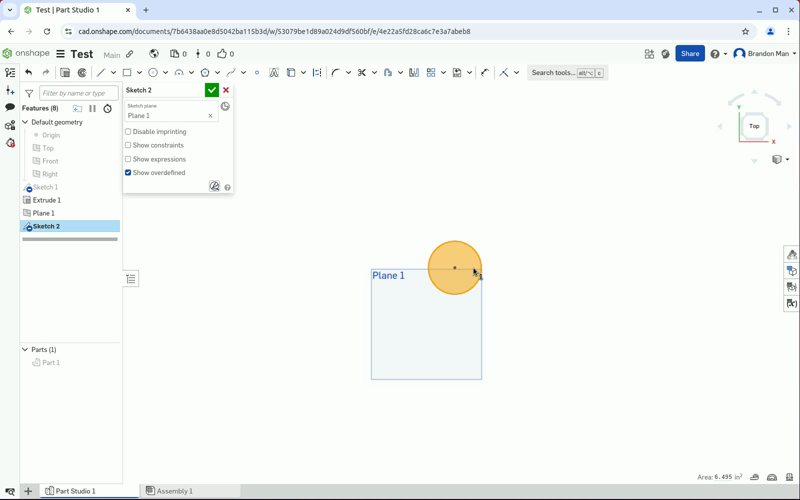
scroll(-6)
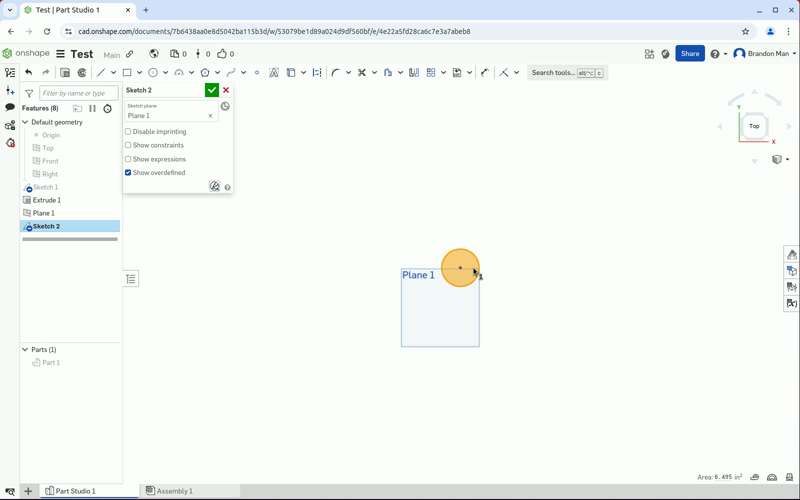
scroll(-6)
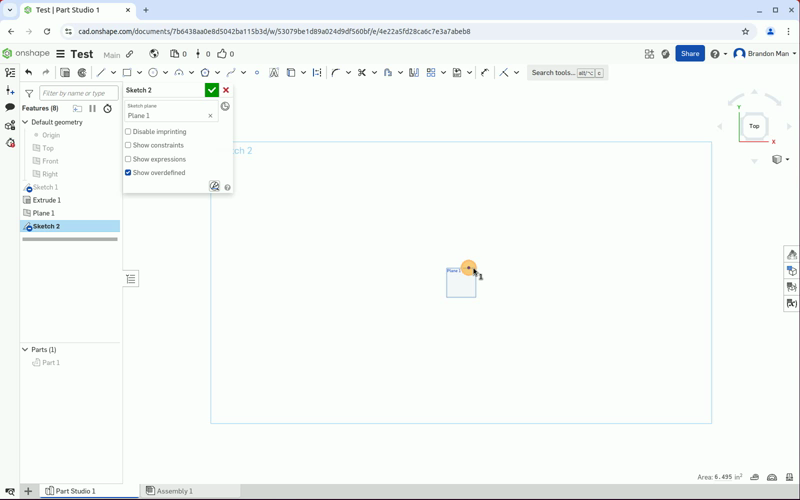
mouse_move(73, 352)
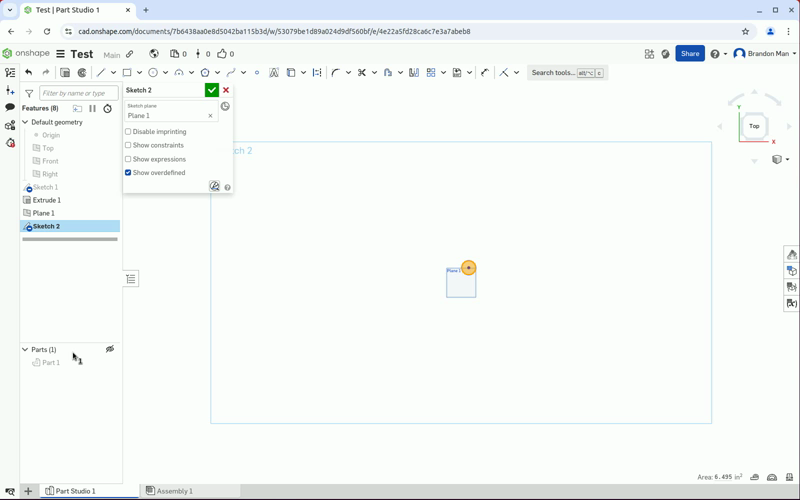
key(shift+y)
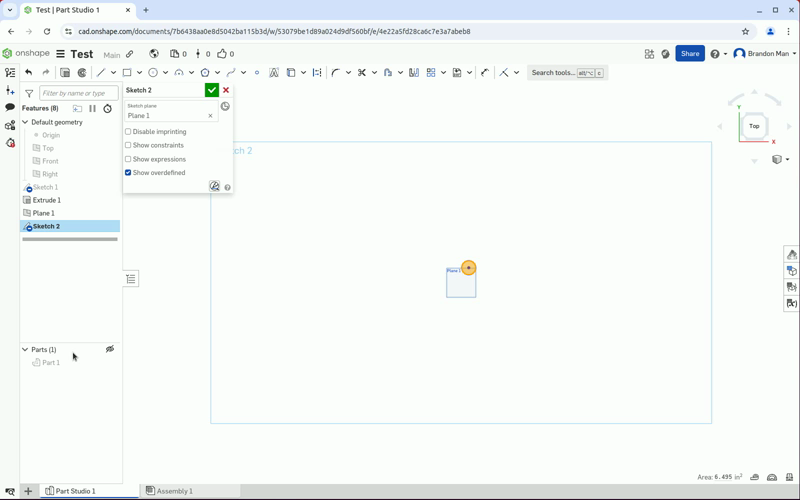
key(shift+e)
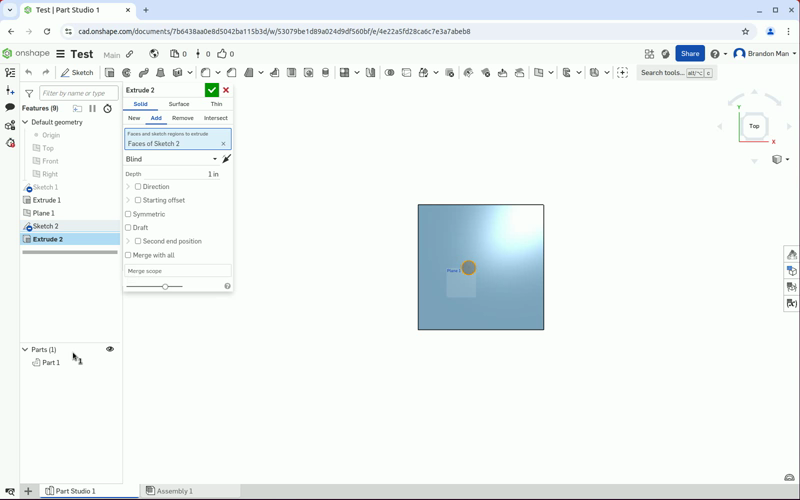
mouse_move(143, 106)
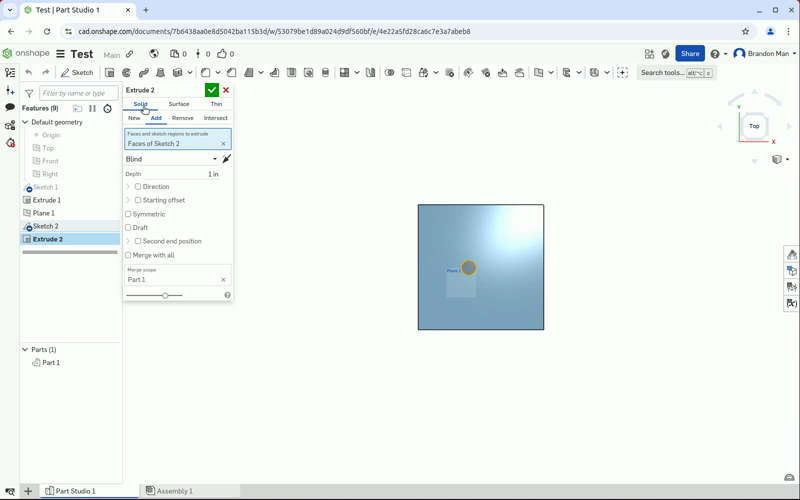
click(143, 106)
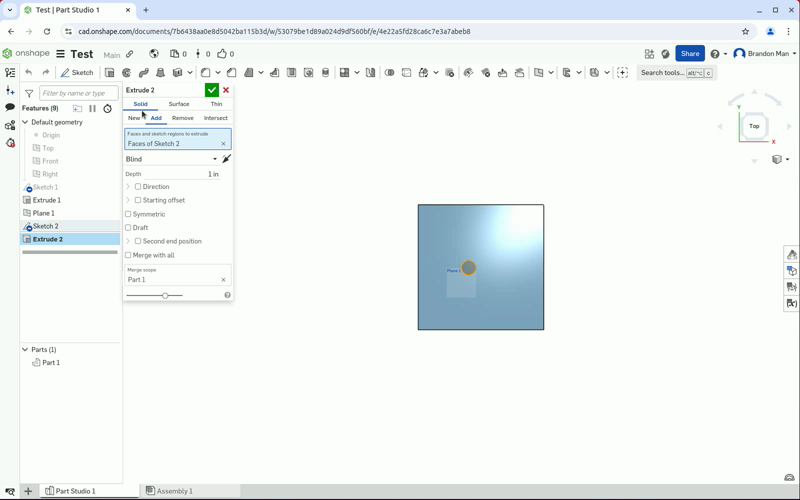
mouse_move(137, 120)
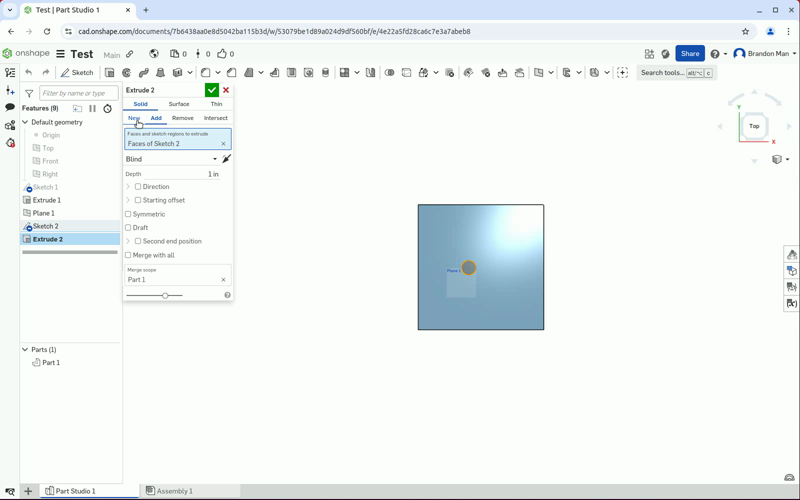
click(137, 120)
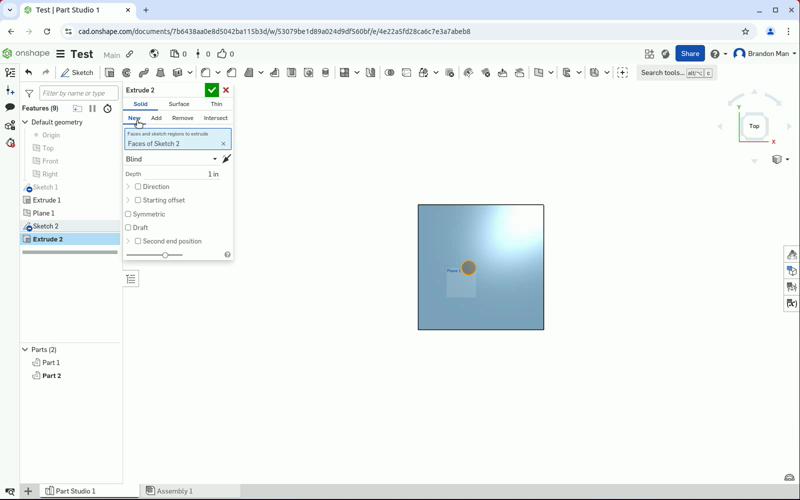
key(tab, 4)
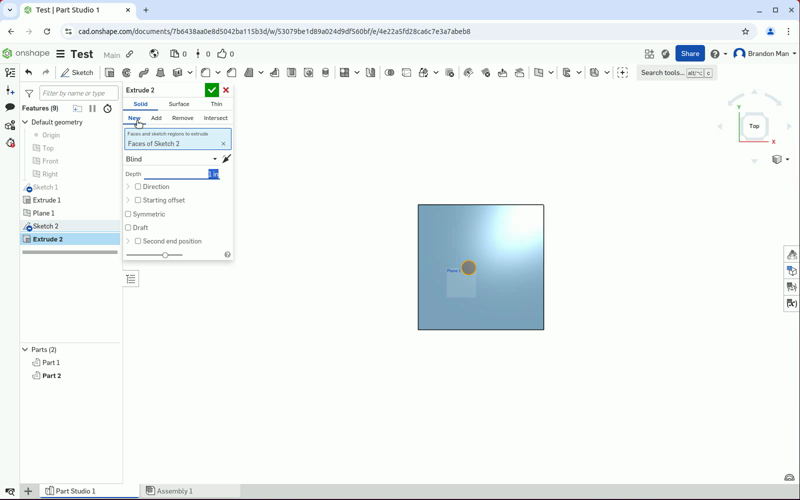
text(10.351)
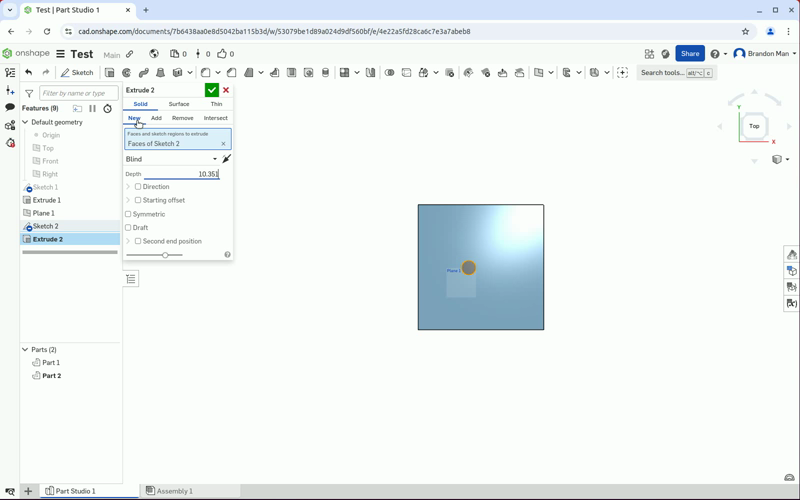
key(enter)
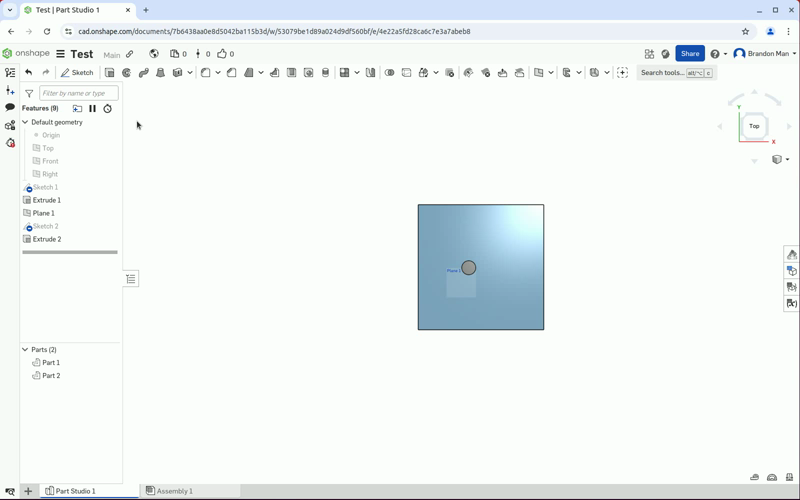
key(shift+h)
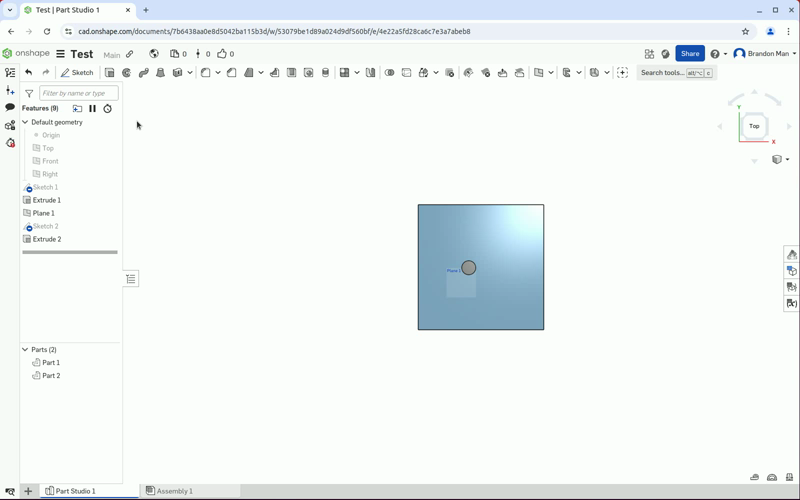
key(shift+h)
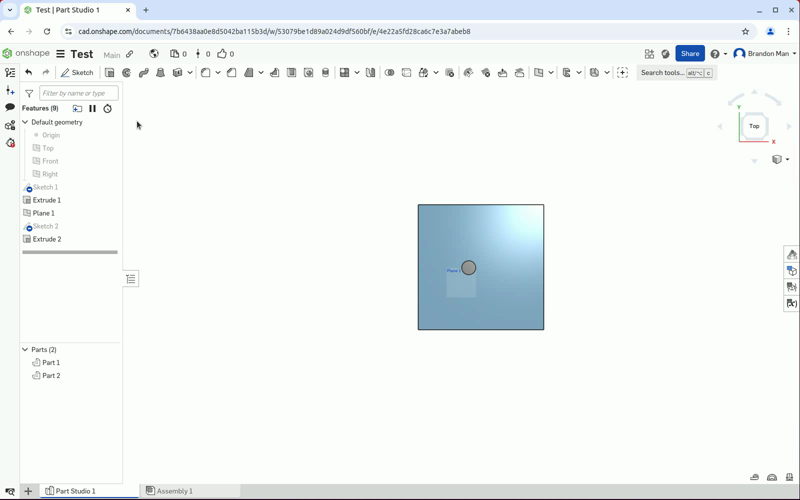
mouse_move(73, 189)
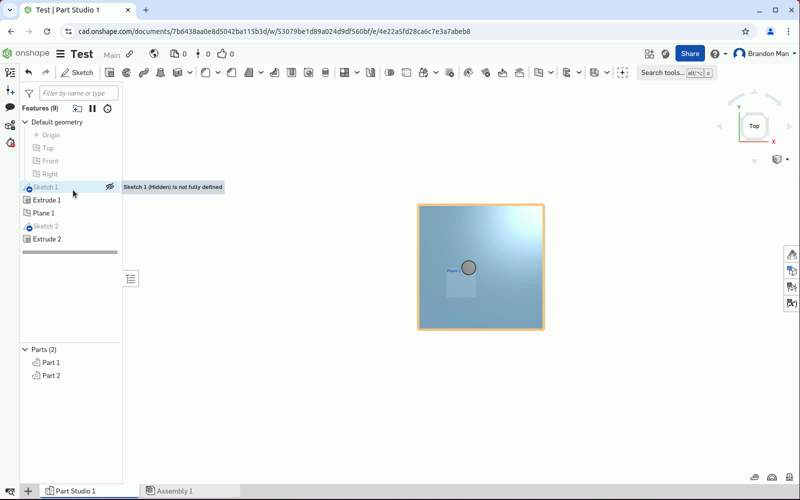
click(73, 189)
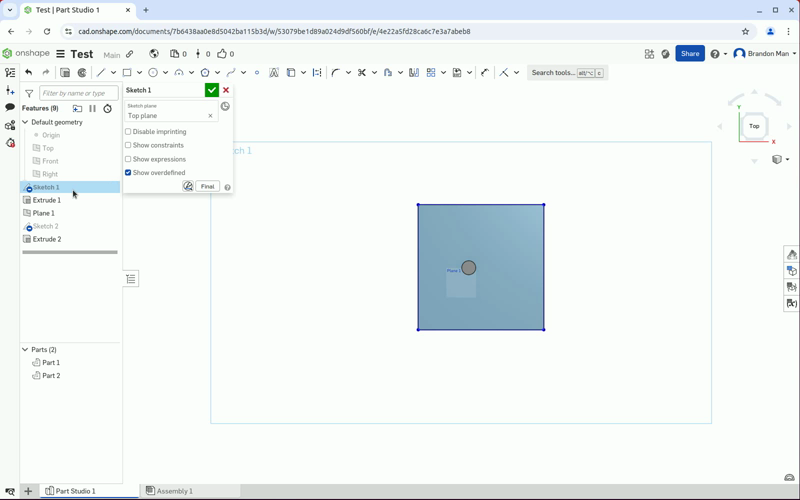
mouse_move(229, 92)
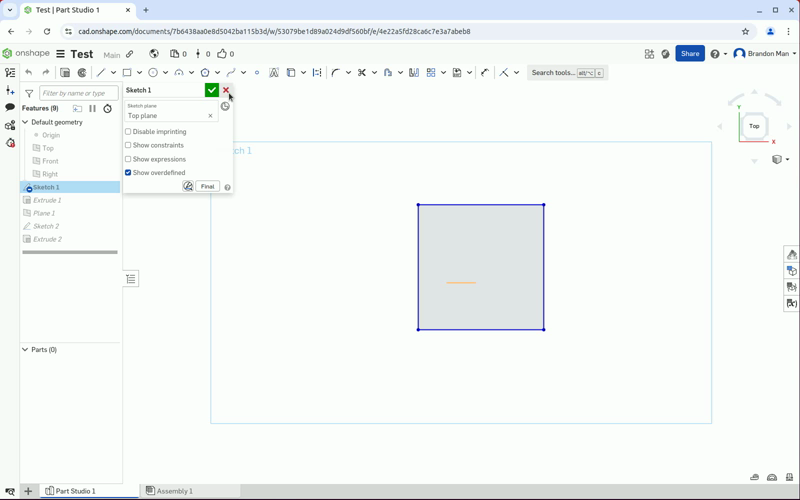
click(229, 92)
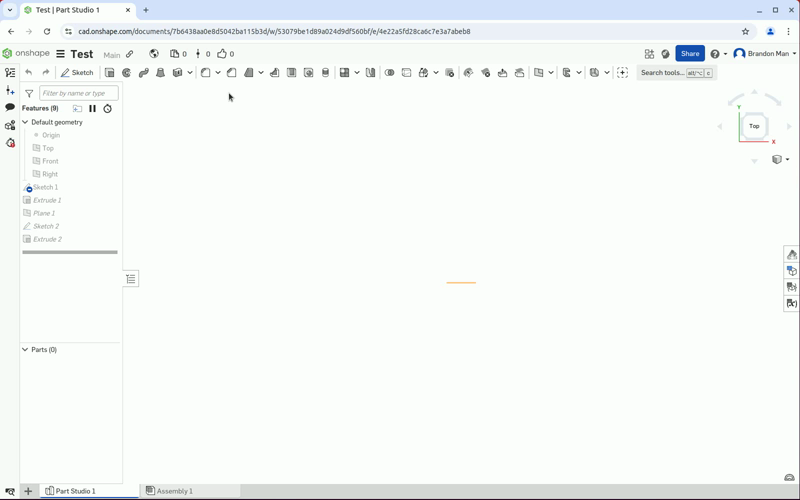
key(shift+s)
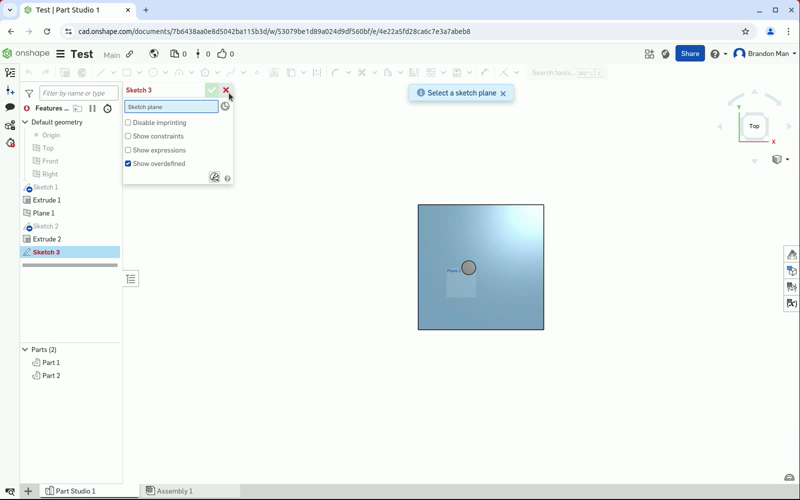
mouse_move(73, 215)
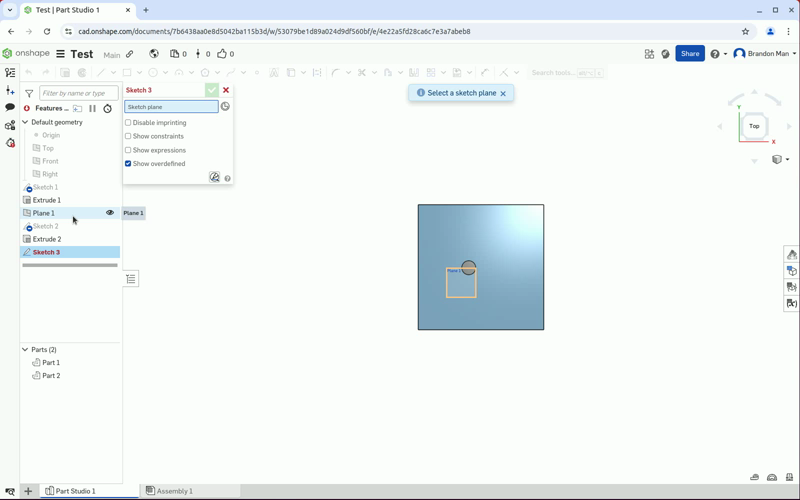
click(73, 215)
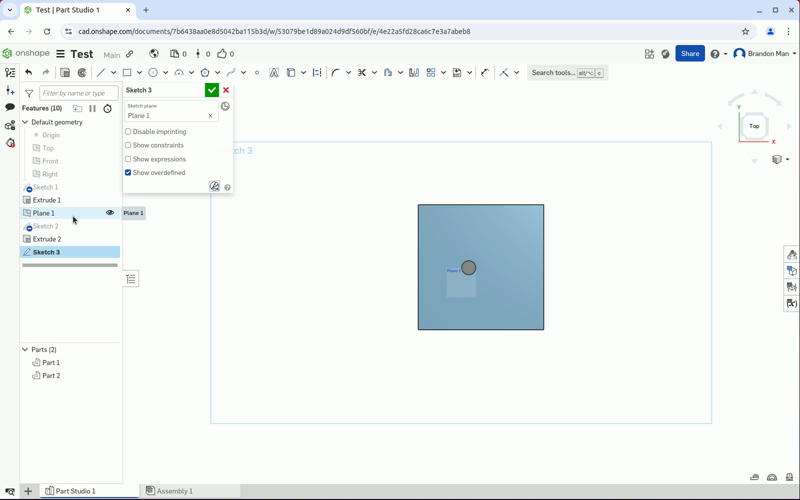
mouse_move(73, 352)
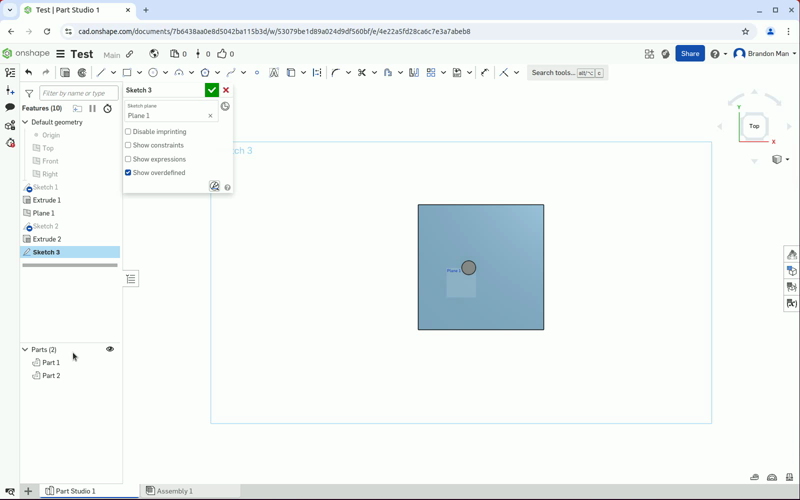
key(y)
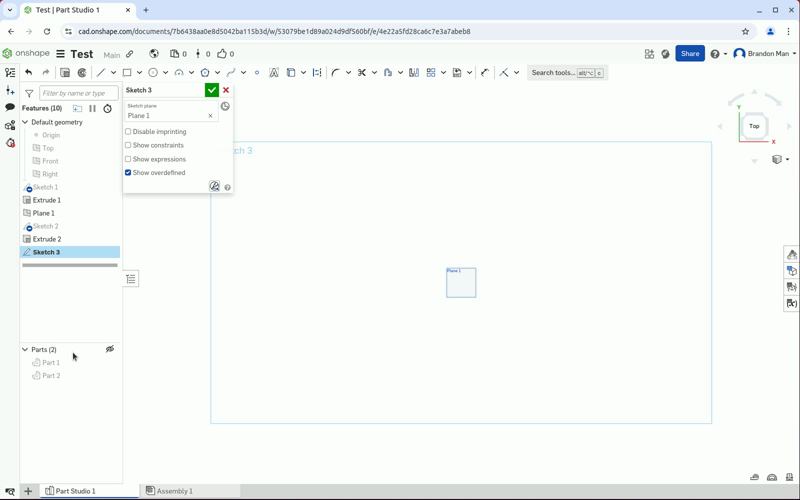
key(c)
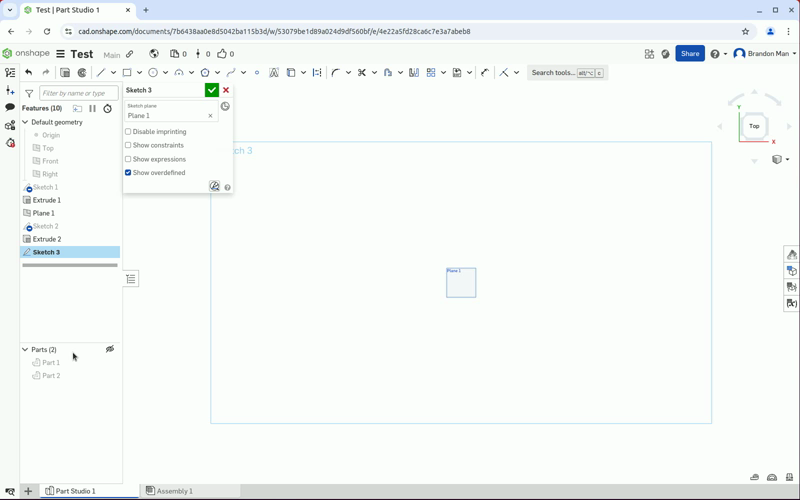
key_down(shift)
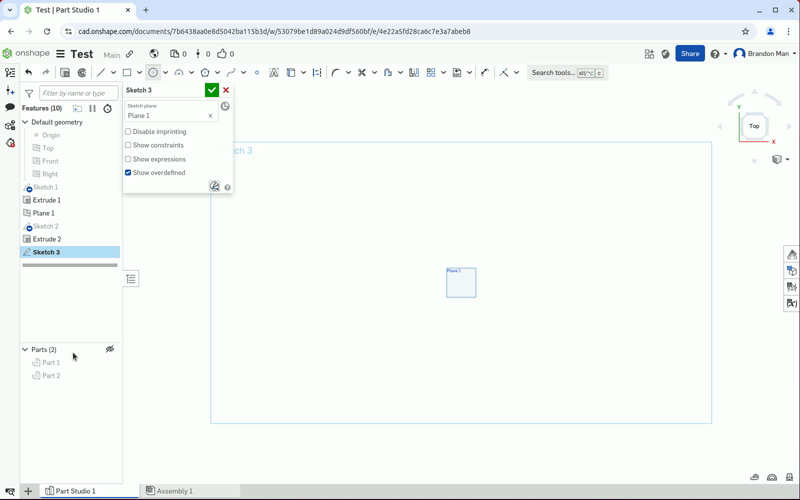
mouse_move(519, 267)
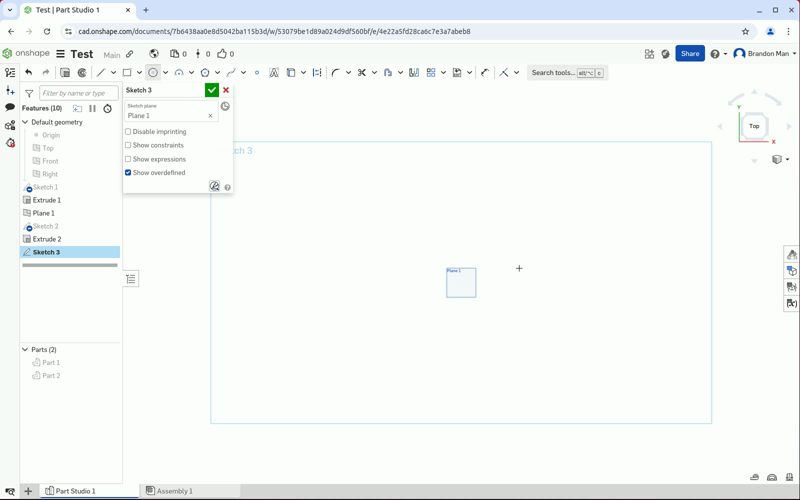
click(519, 267)
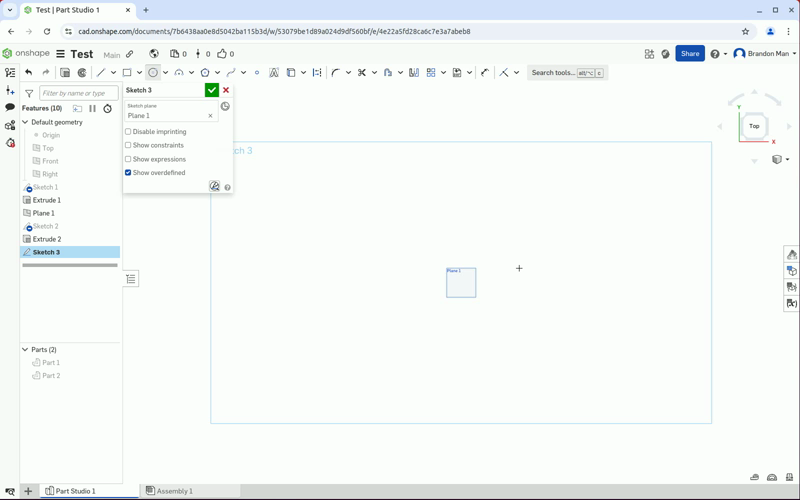
key_up(shift)
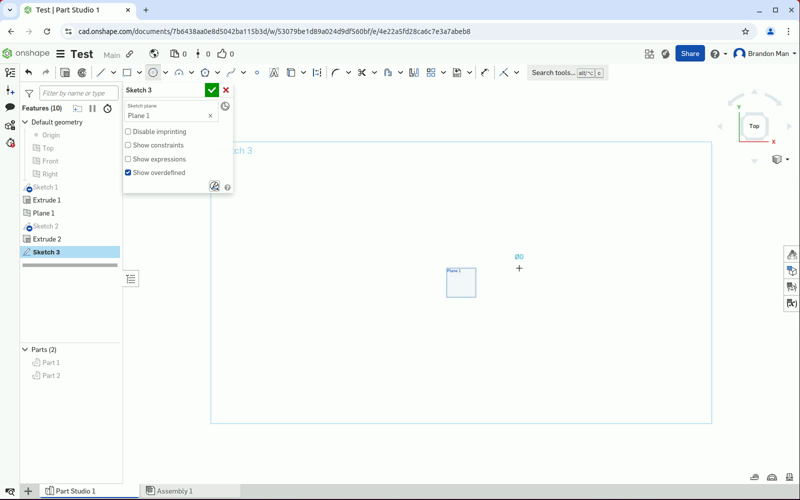
mouse_move(526, 267)
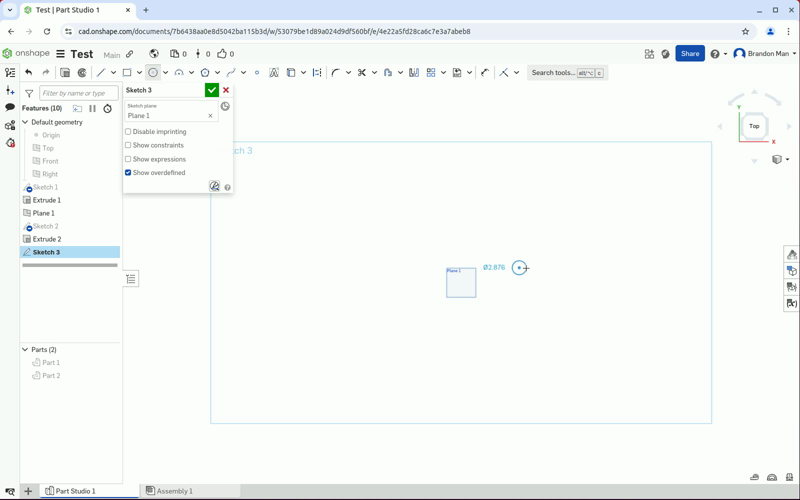
click(526, 267)
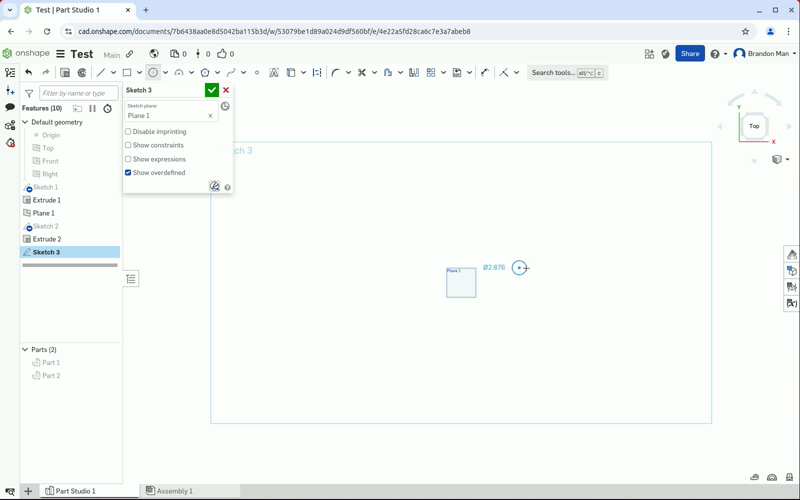
key(esc)
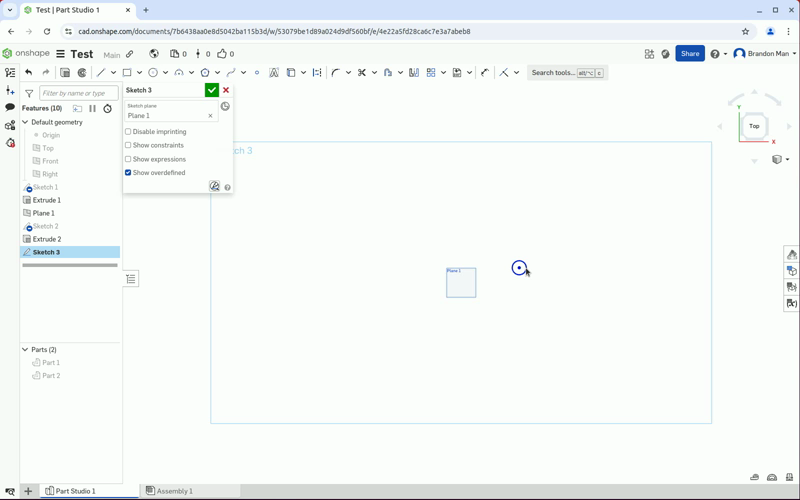
mouse_move(518, 270)
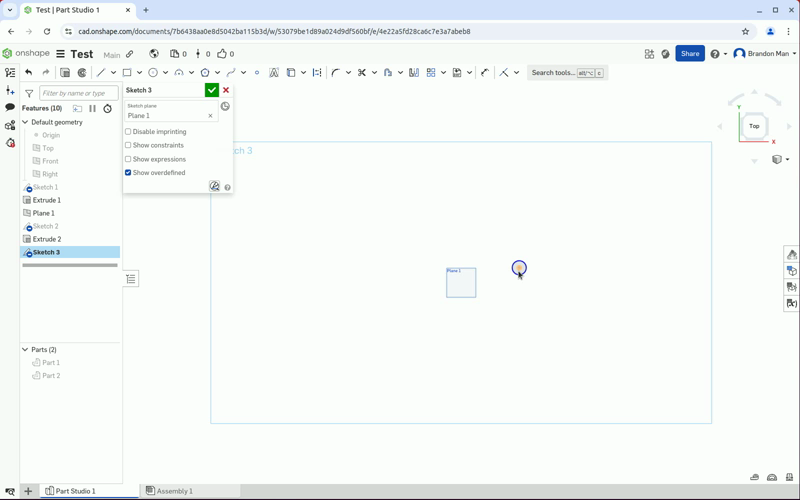
scroll(6)
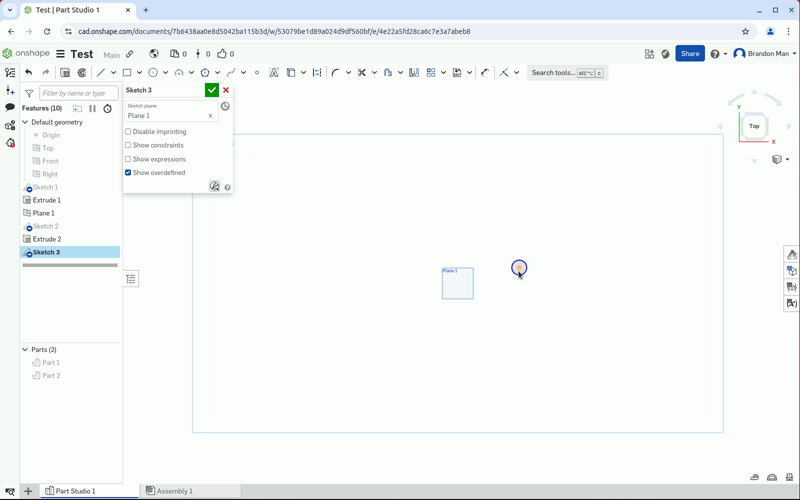
scroll(6)
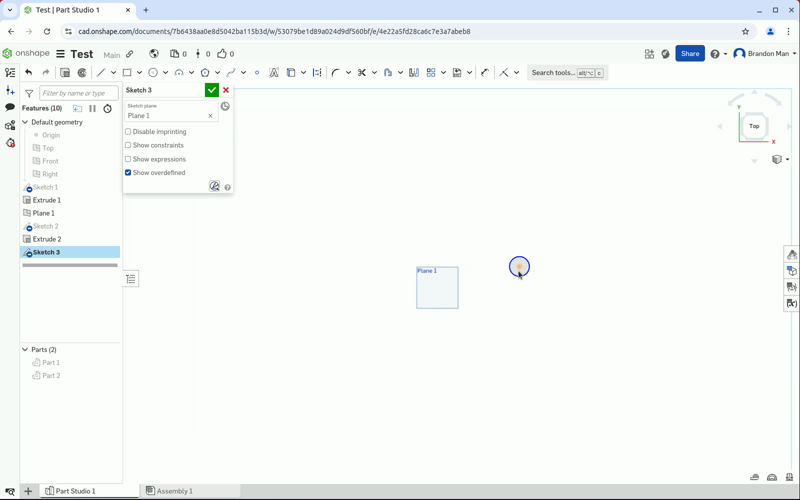
scroll(6)
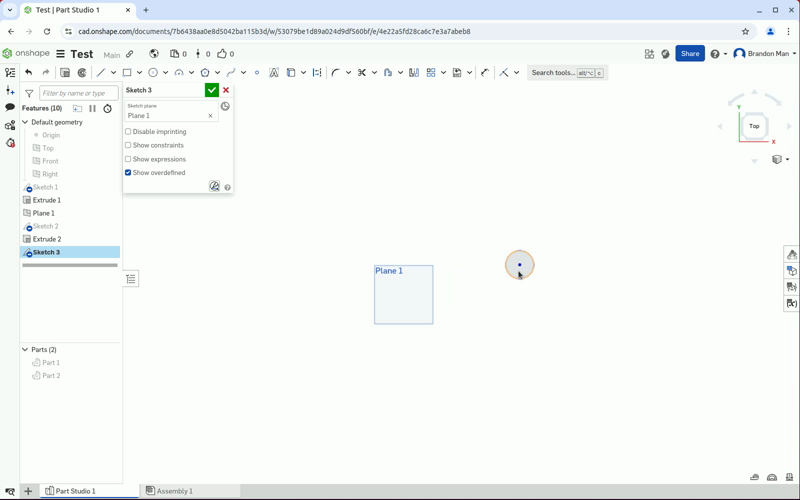
scroll(6)
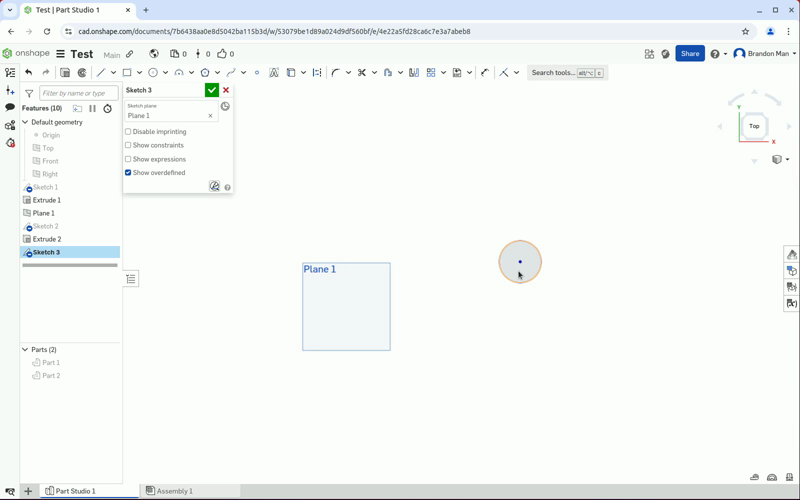
scroll(6)
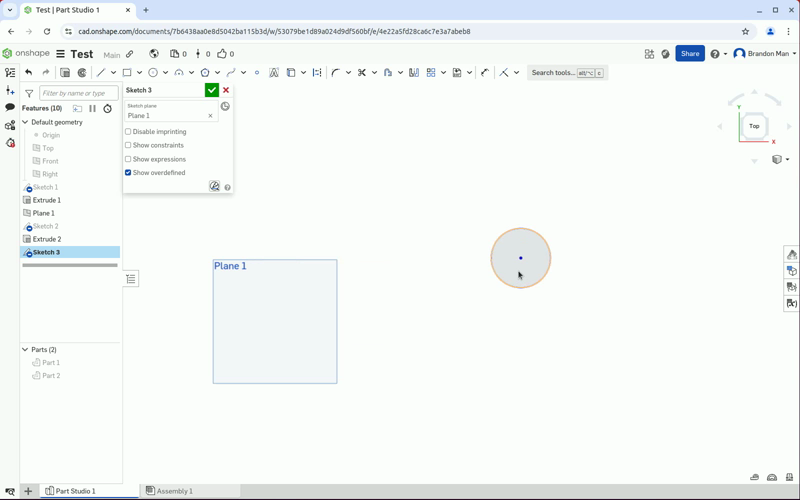
scroll(6)
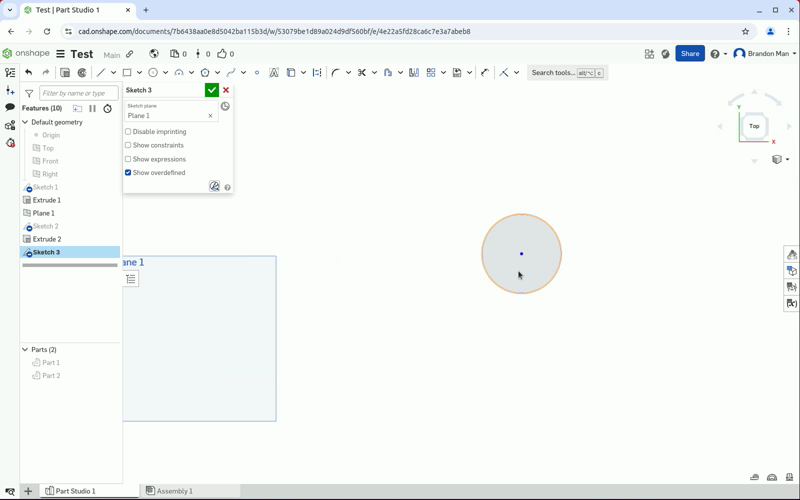
scroll(6)
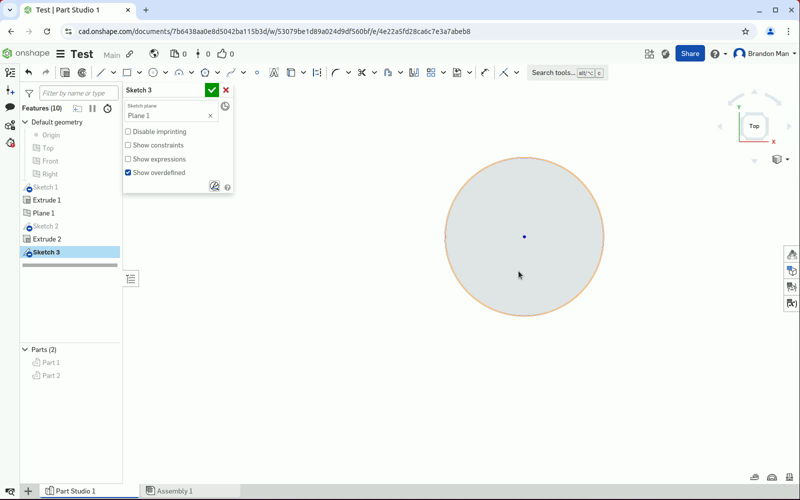
click(518, 270)
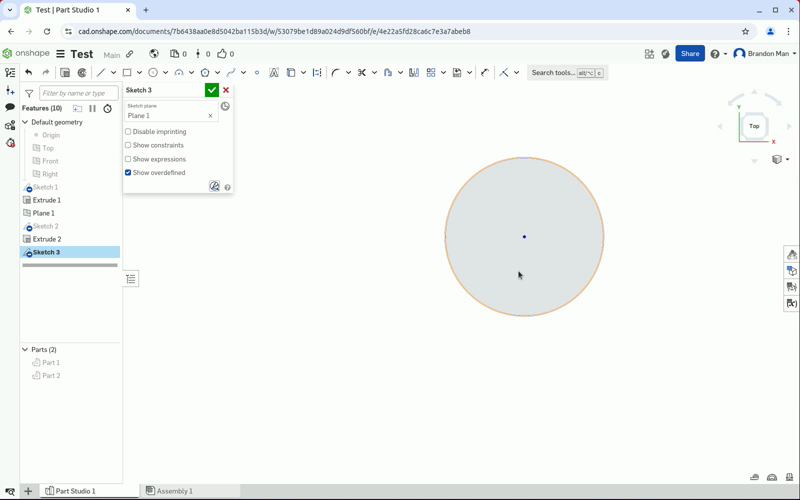
scroll(-6)
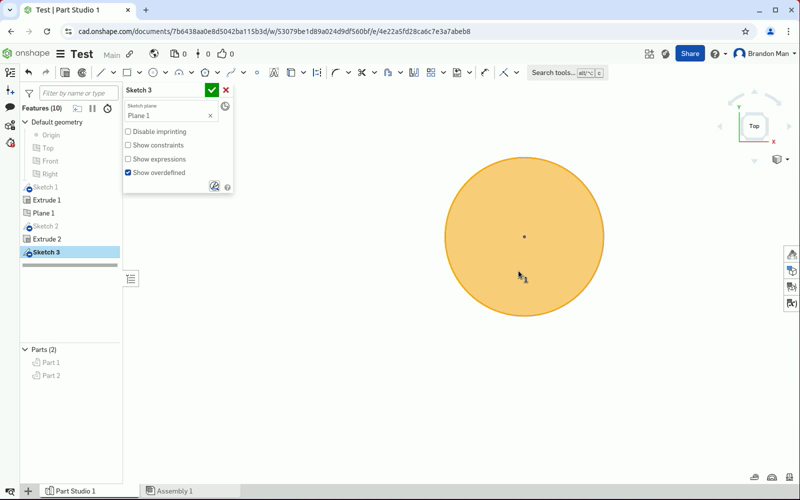
scroll(-6)
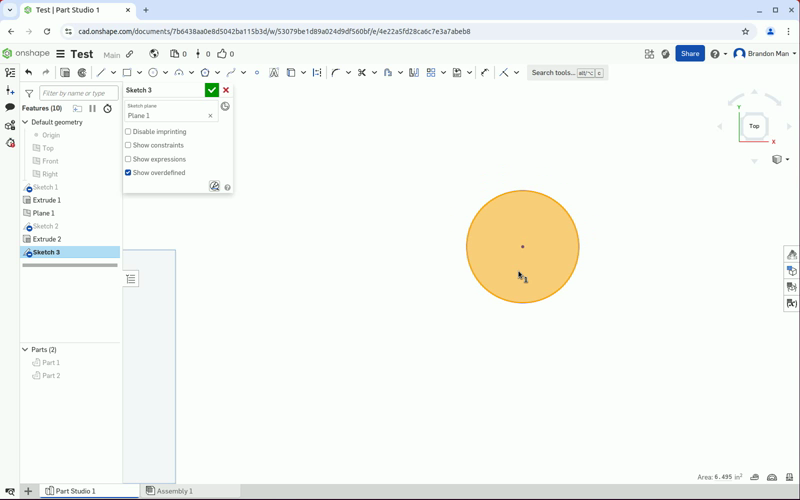
scroll(-6)
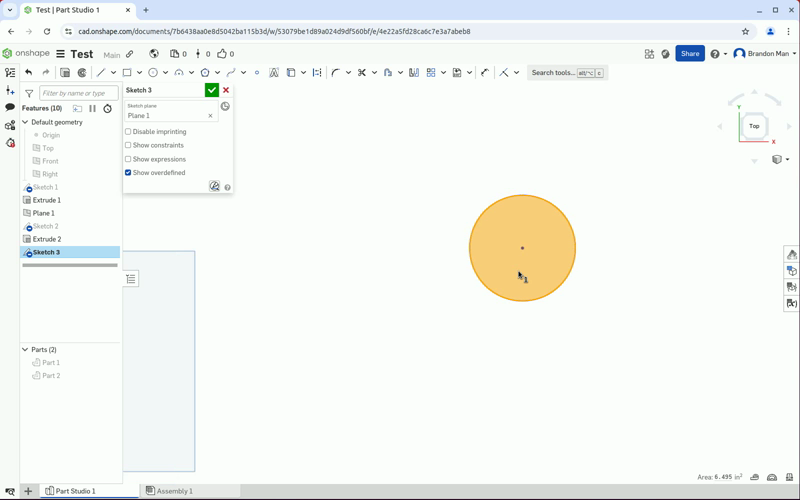
scroll(-6)
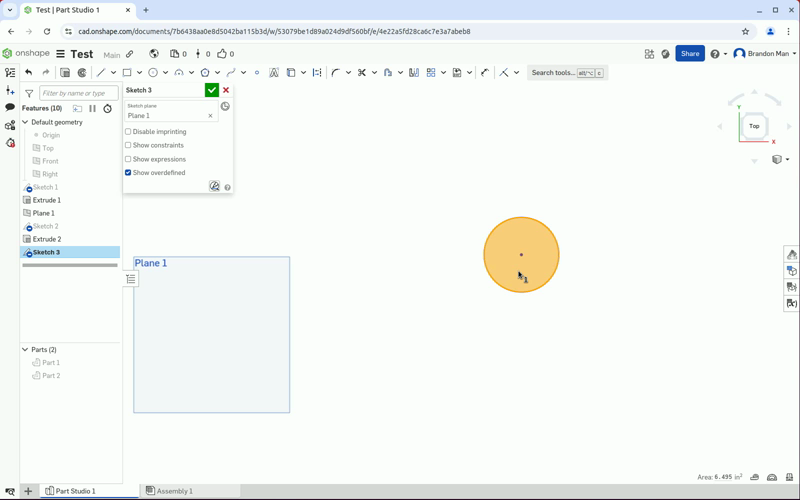
scroll(-6)
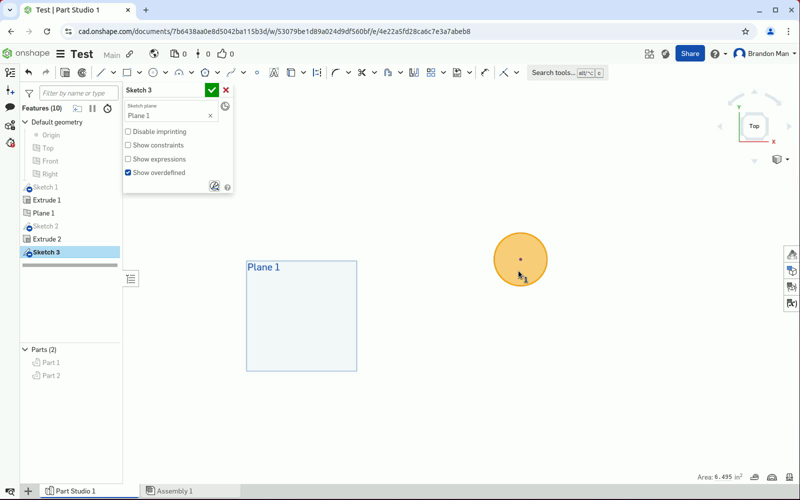
scroll(-6)
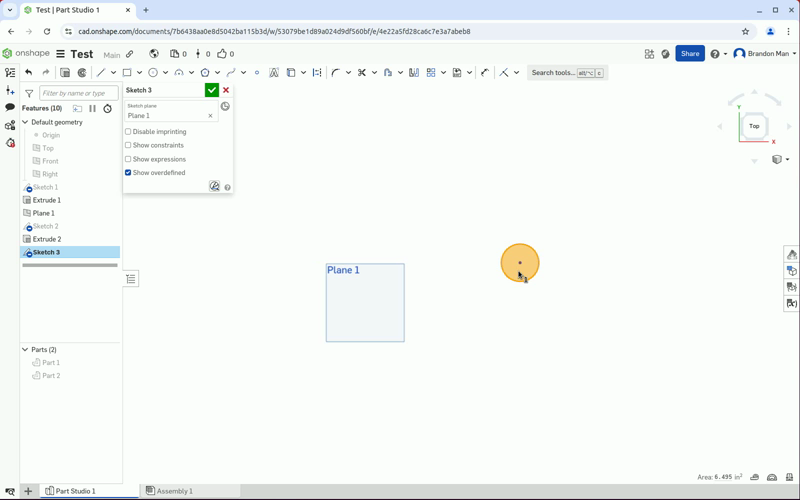
scroll(-6)
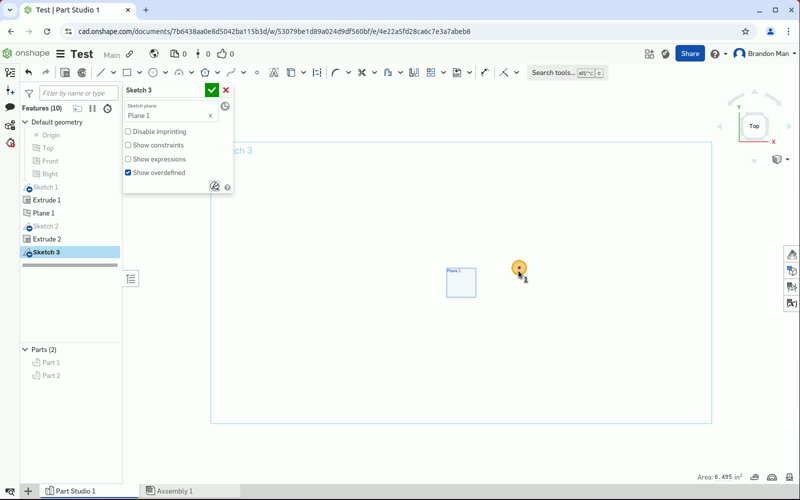
mouse_move(73, 352)
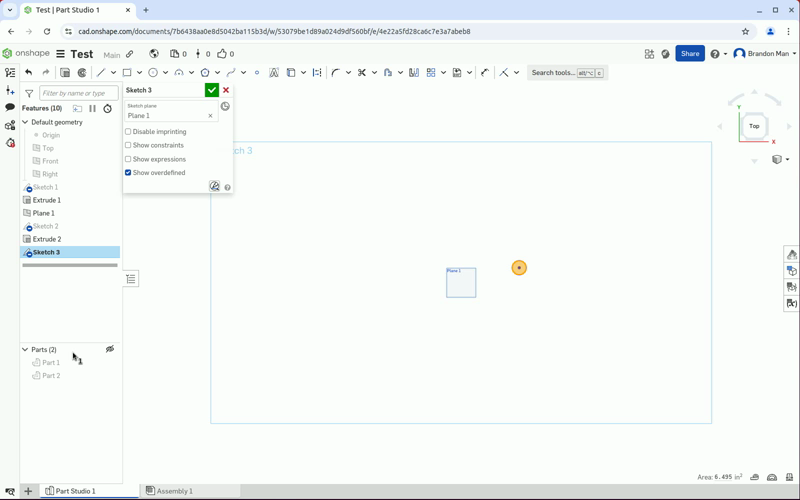
key(shift+y)
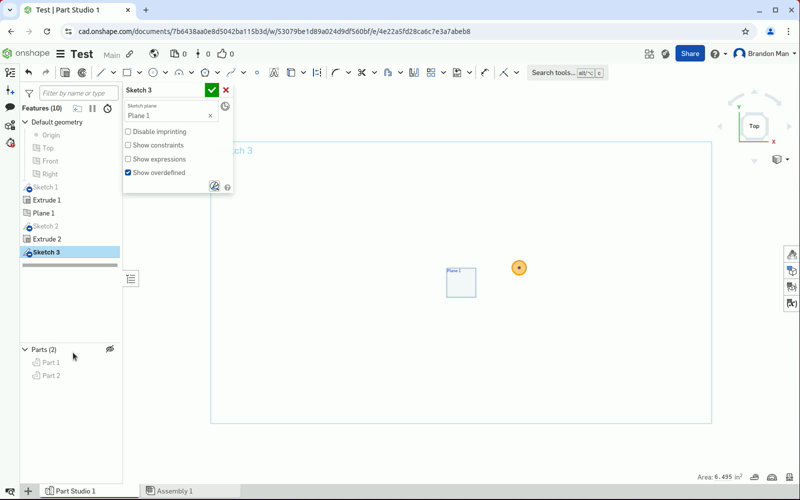
key(shift+e)
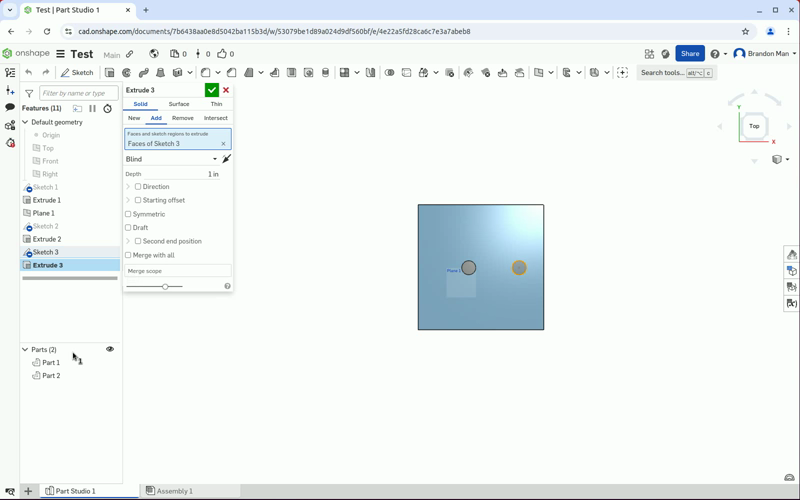
mouse_move(143, 106)
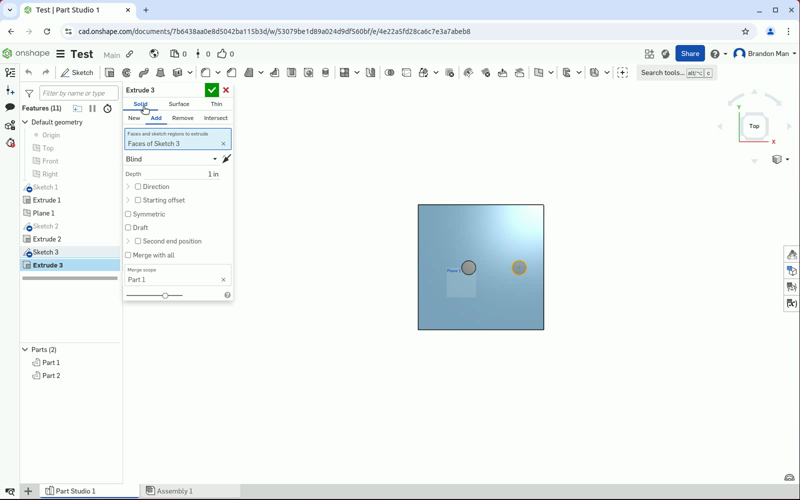
click(143, 106)
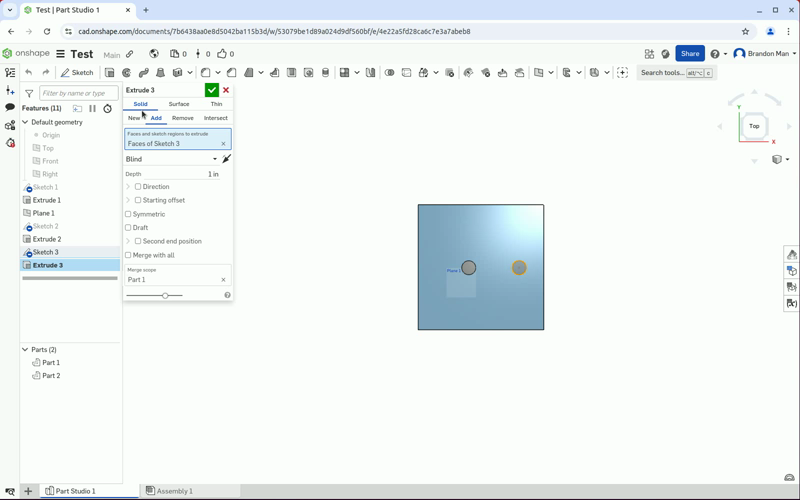
mouse_move(137, 120)
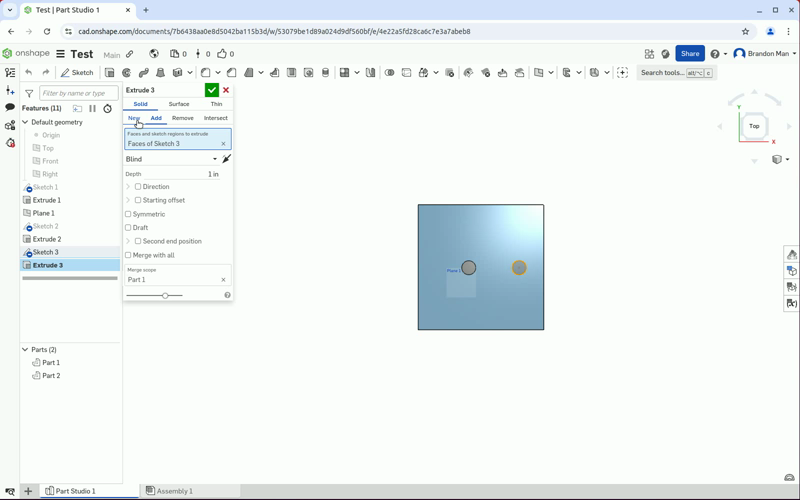
click(137, 120)
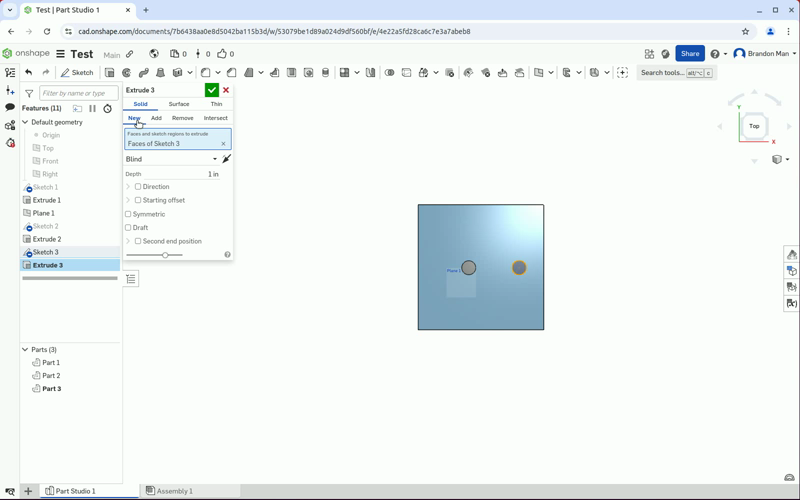
key(tab, 4)
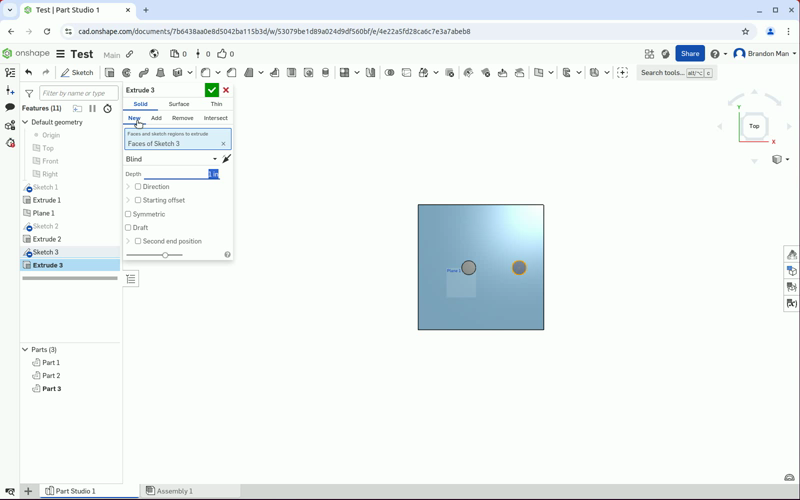
text(10.351)
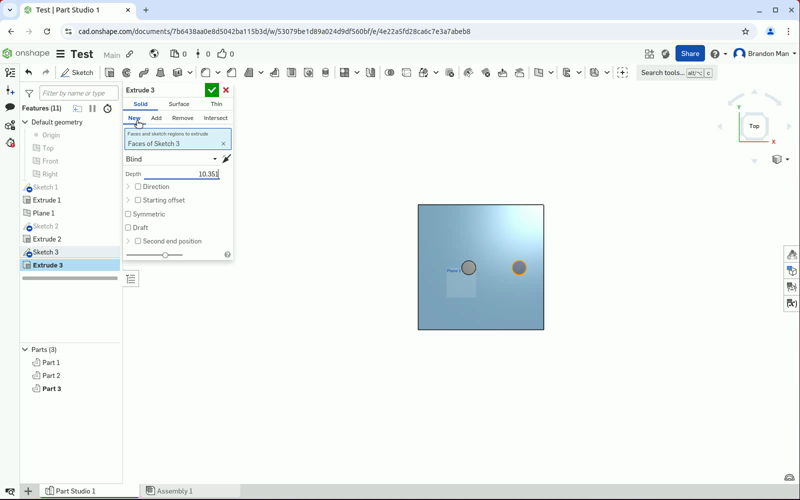
key(enter)
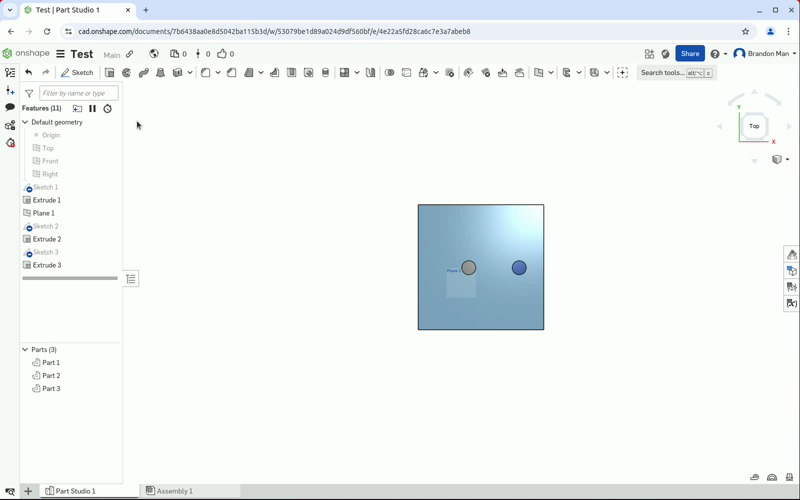
key(shift+h)
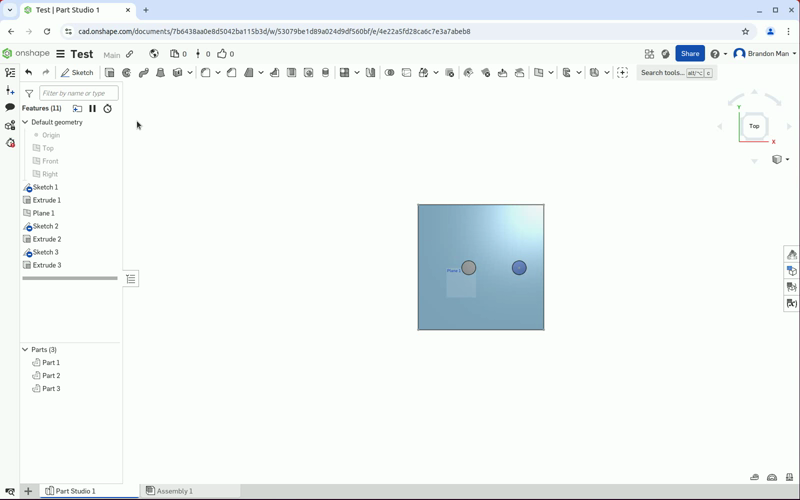
key(shift+h)
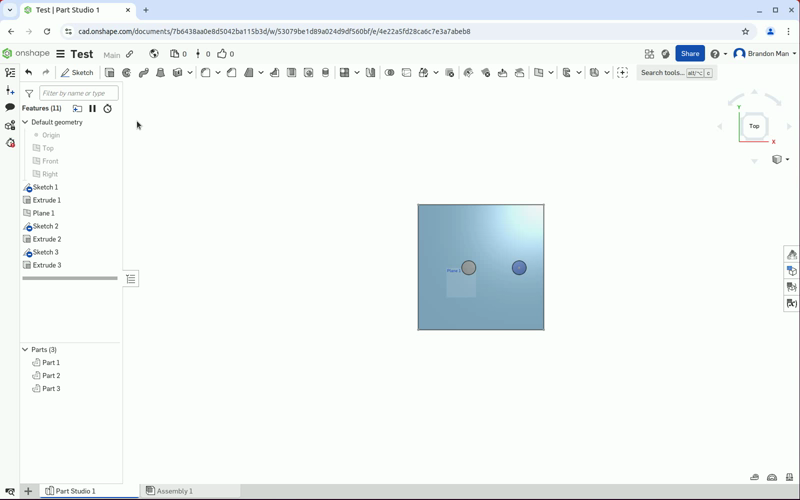
key(shift+7)
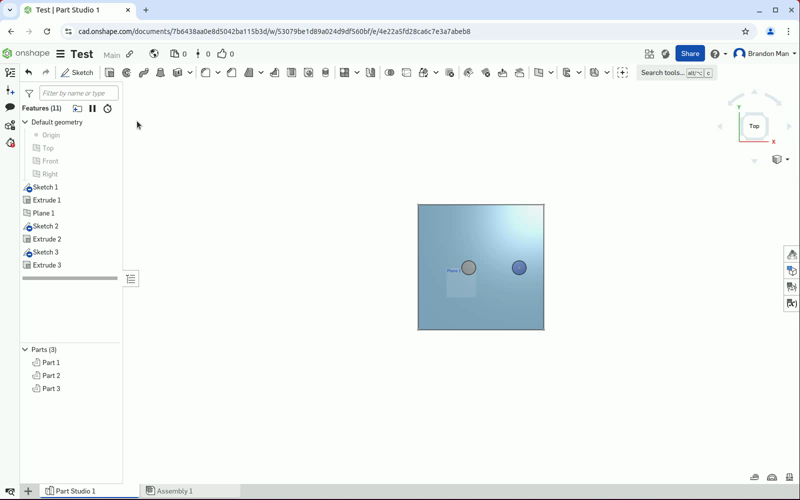
key(up, 3)
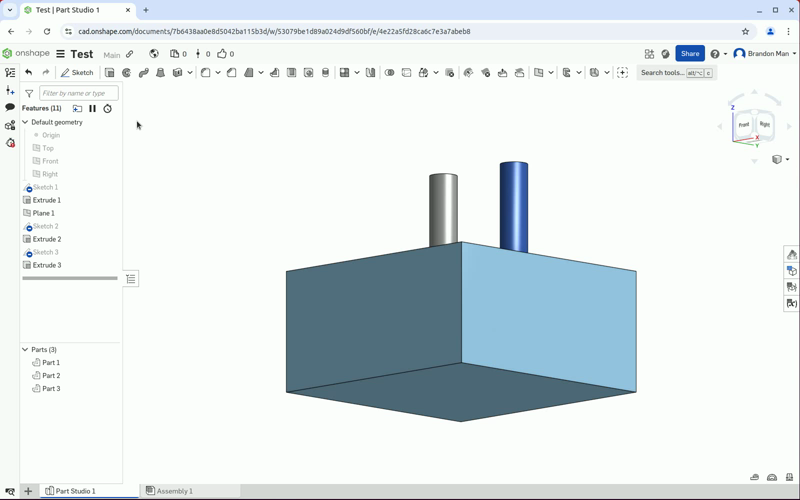
key(left, 3)
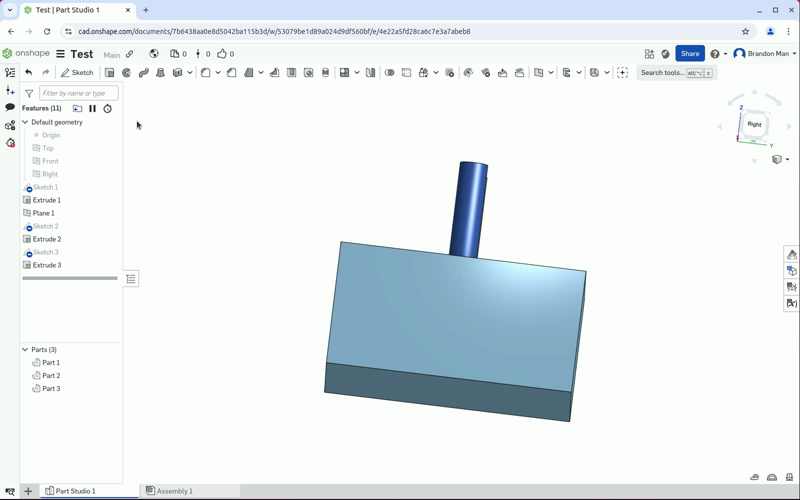
key(right, 3)
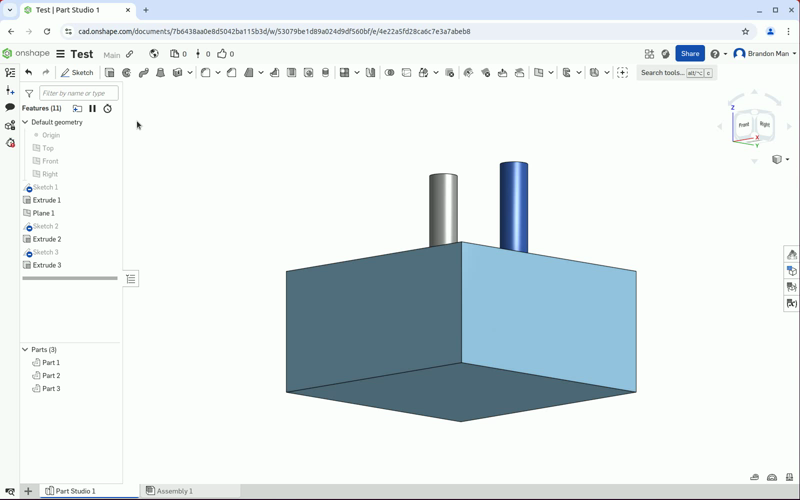
key(down, 3)
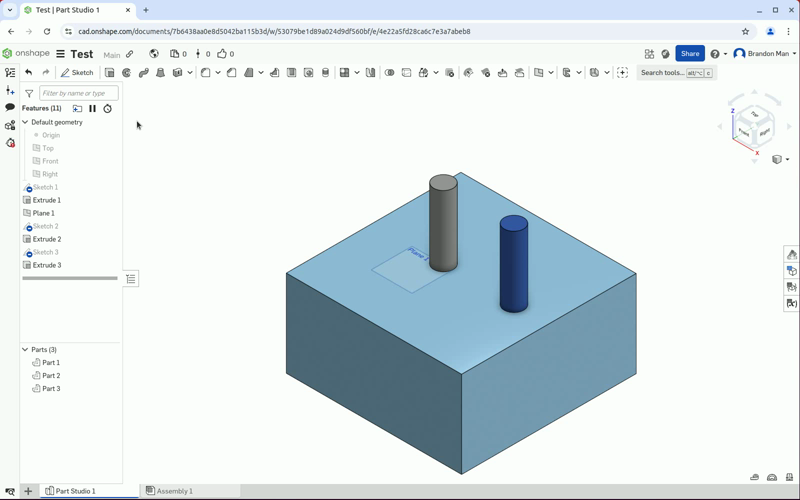
mouse_move(73, 189)
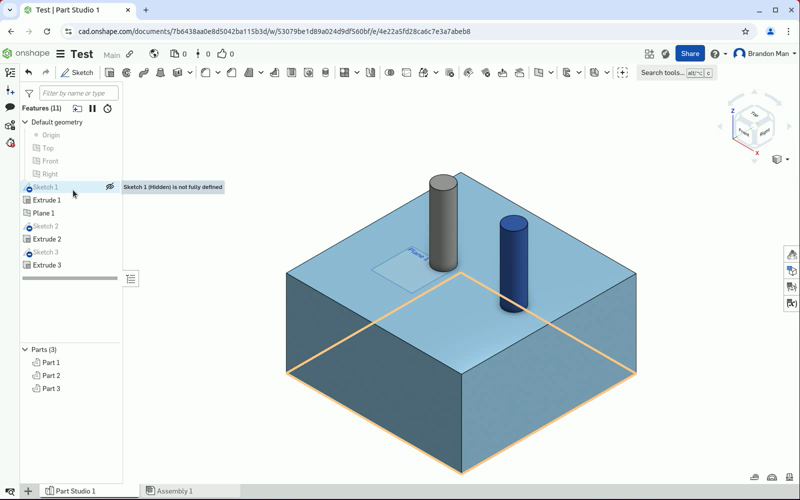
click(73, 189)